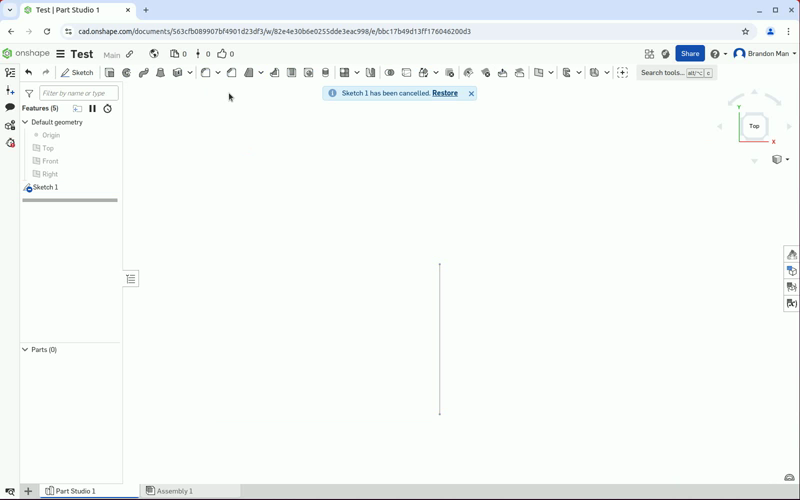
key(shift+h)
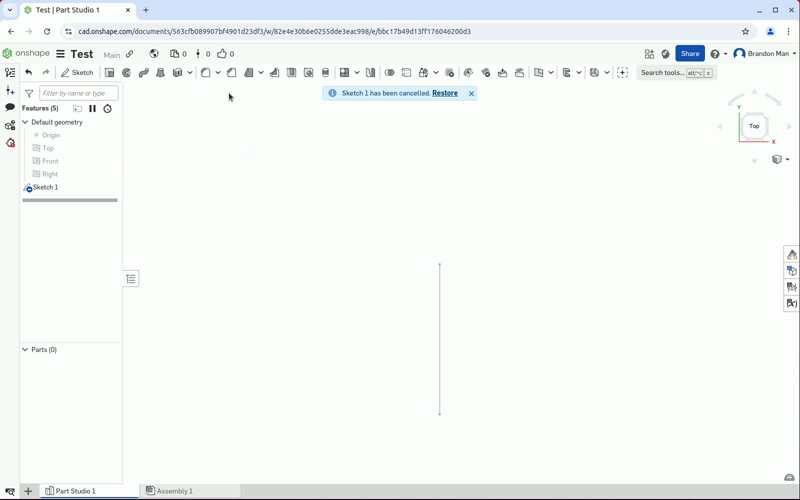
key(shift+s)
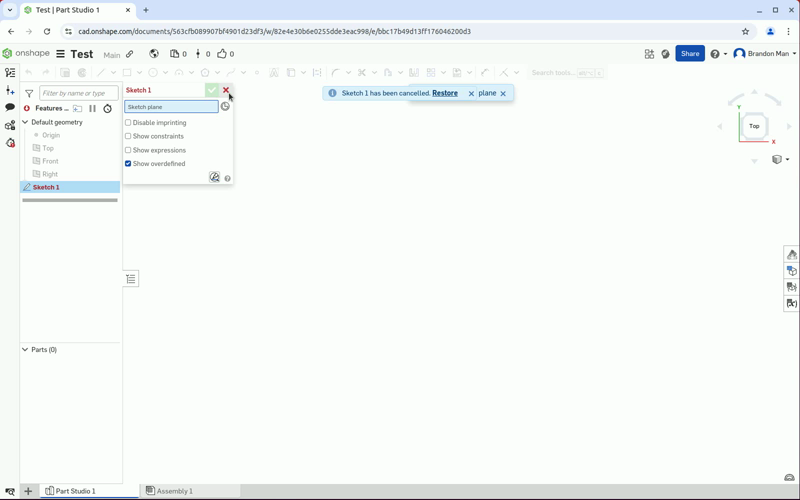
mouse_move(73, 150)
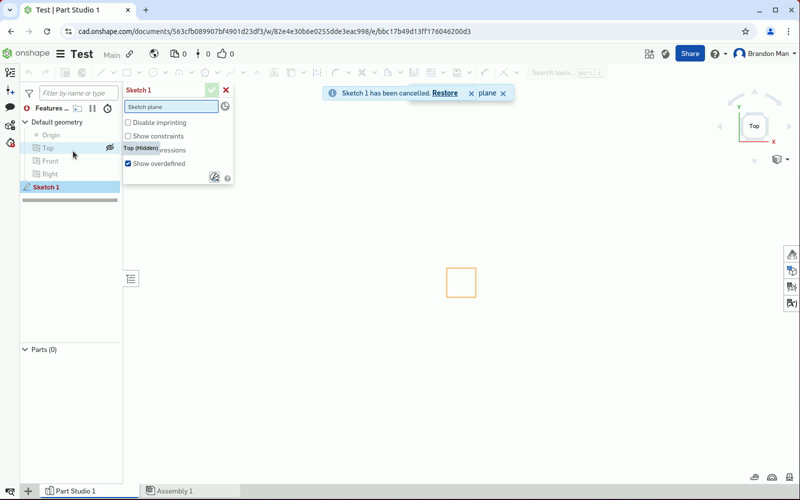
click(73, 150)
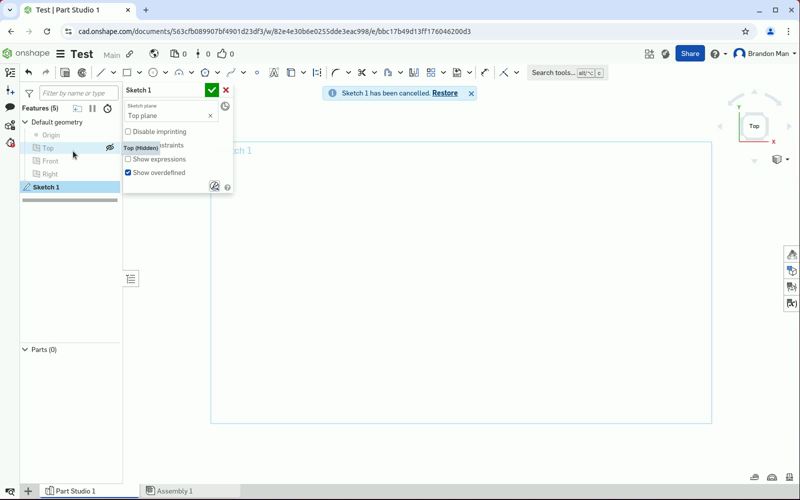
mouse_move(73, 352)
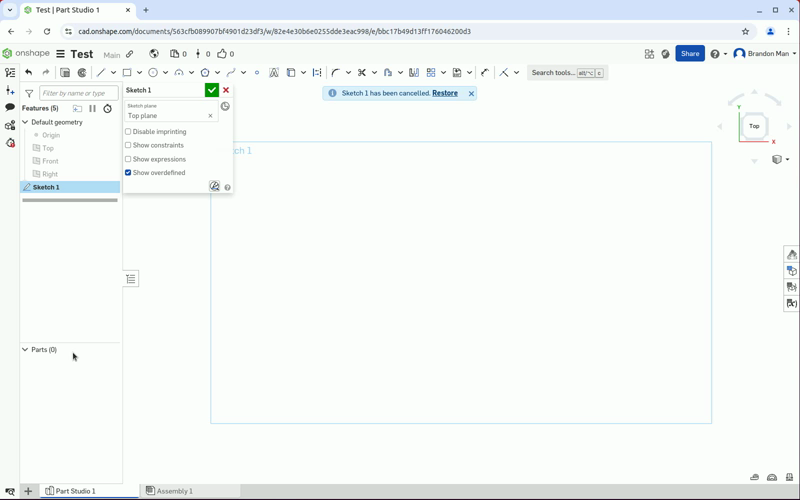
key(y)
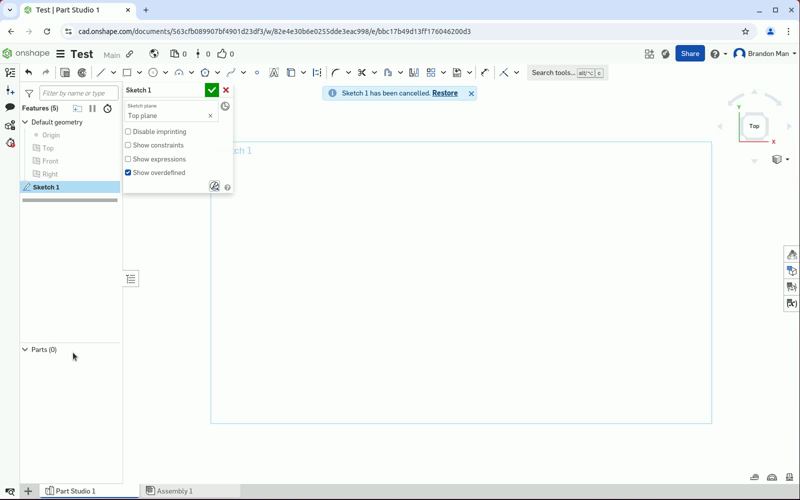
key(a)
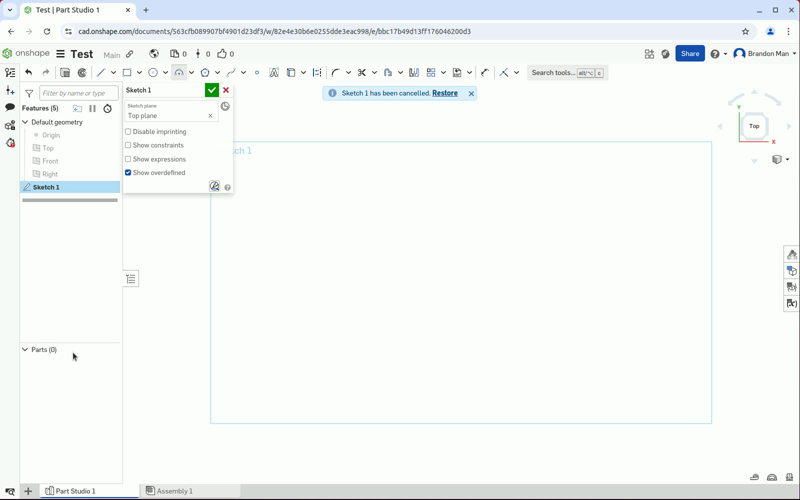
key_down(shift)
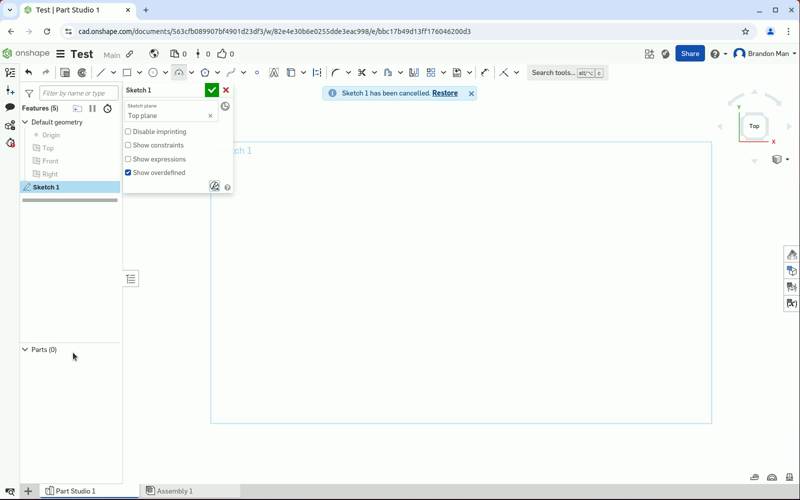
mouse_move(438, 375)
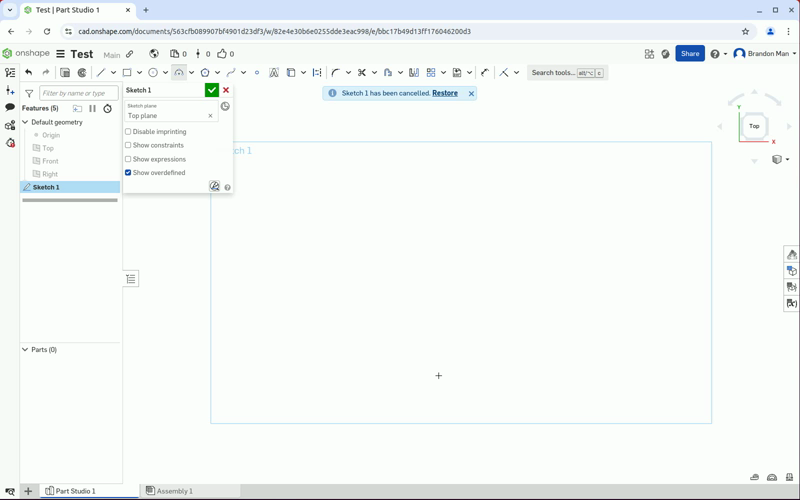
click(438, 375)
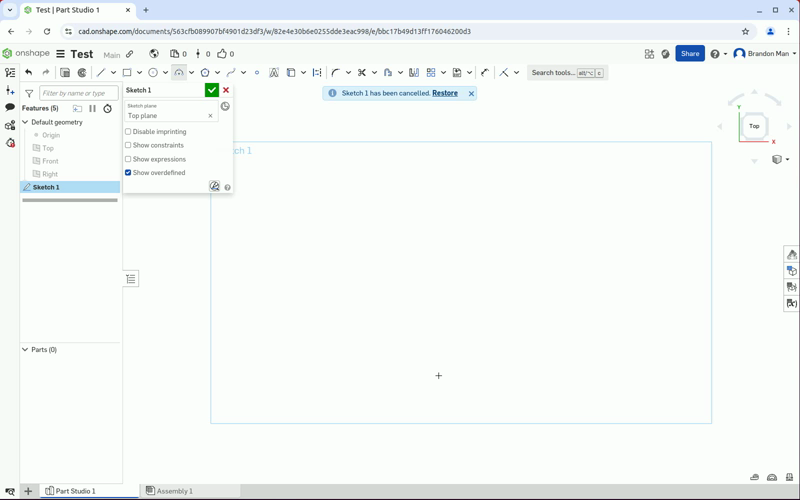
key_up(shift)
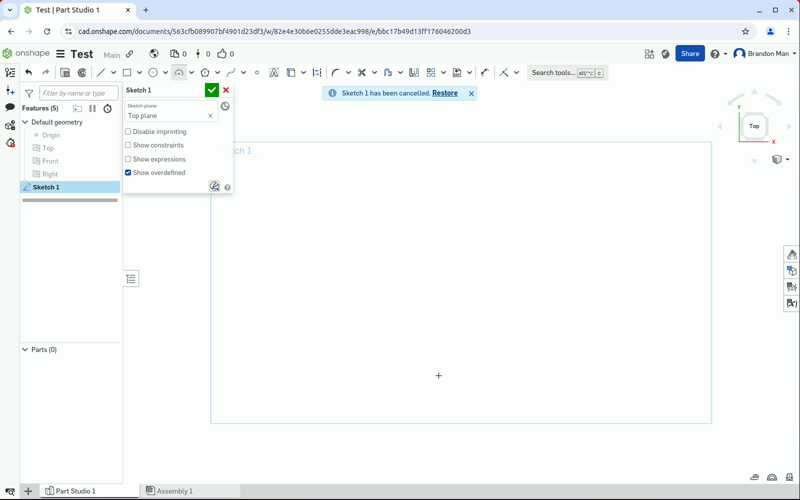
key_down(shift)
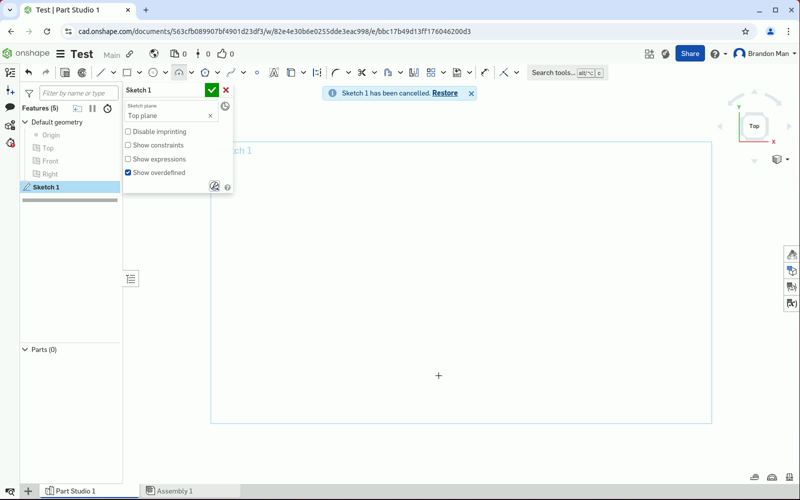
mouse_move(481, 375)
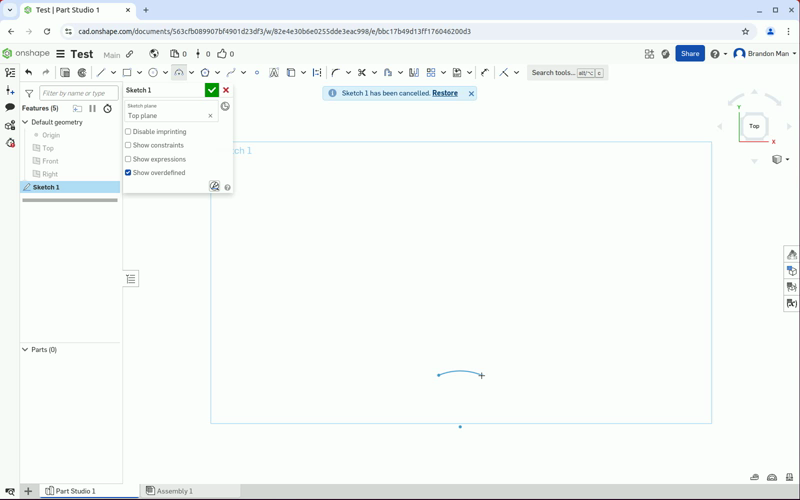
click(481, 375)
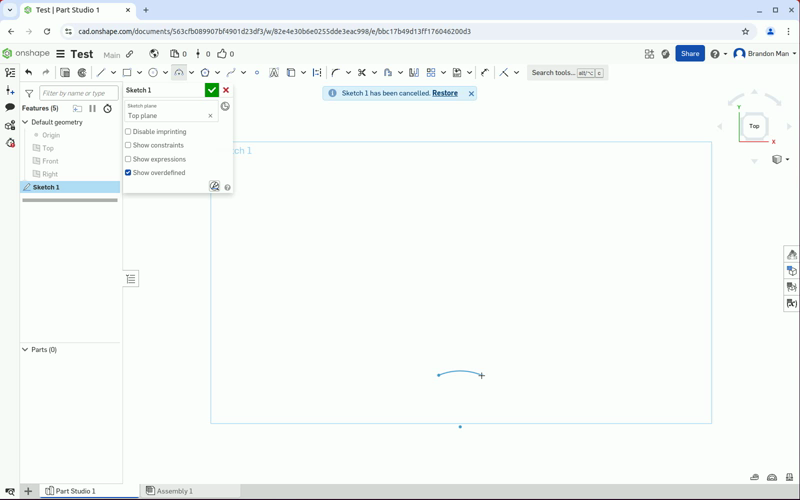
mouse_move(460, 192)
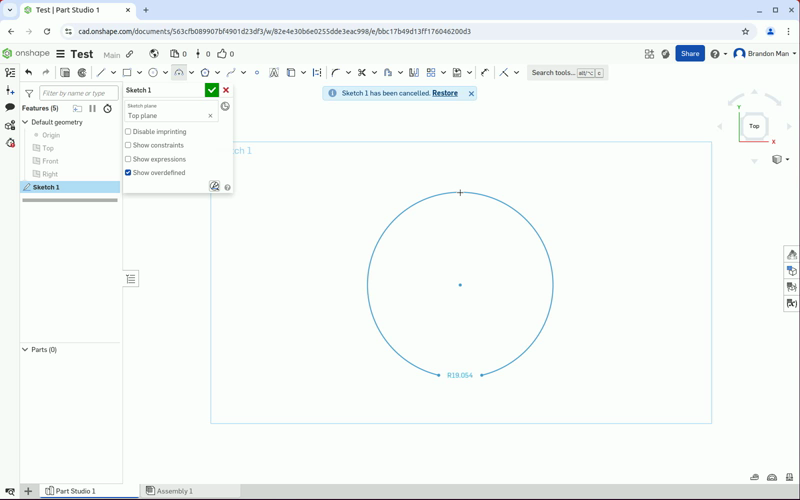
click(460, 192)
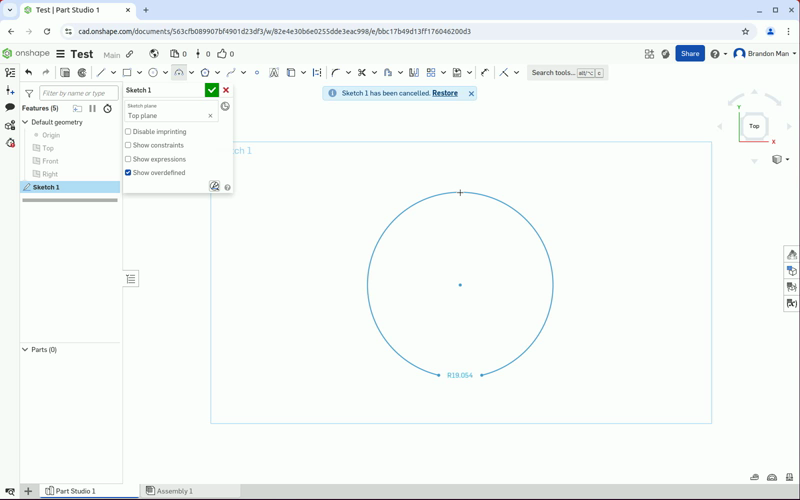
key_up(shift)
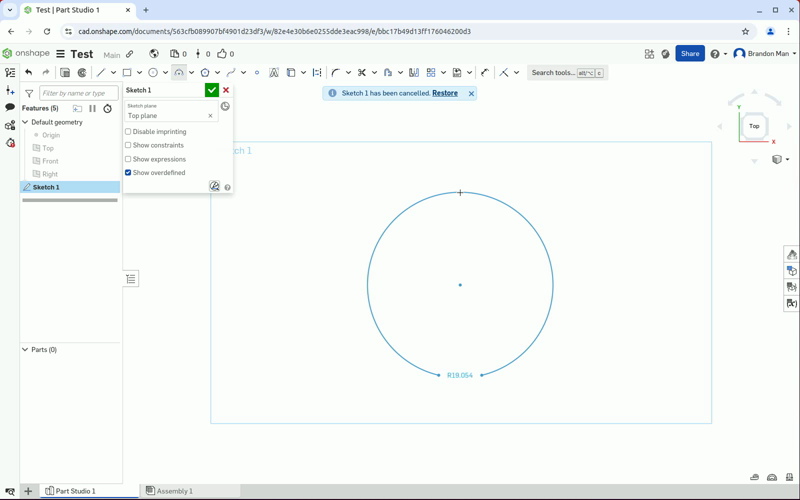
key(esc)
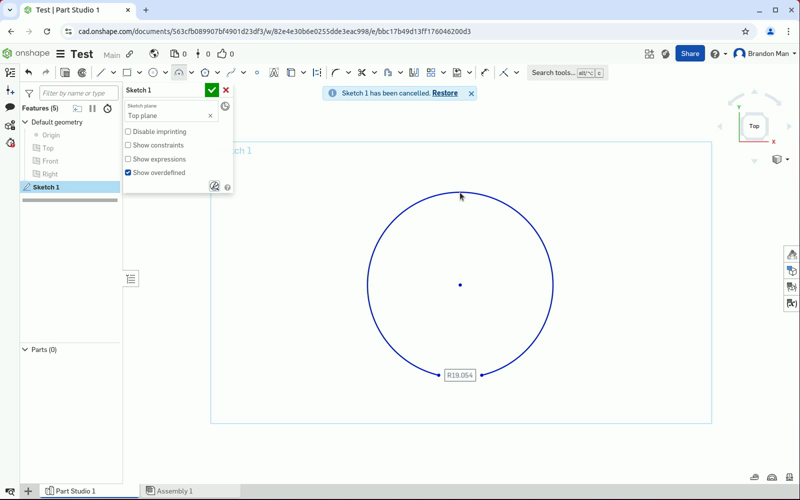
key(l)
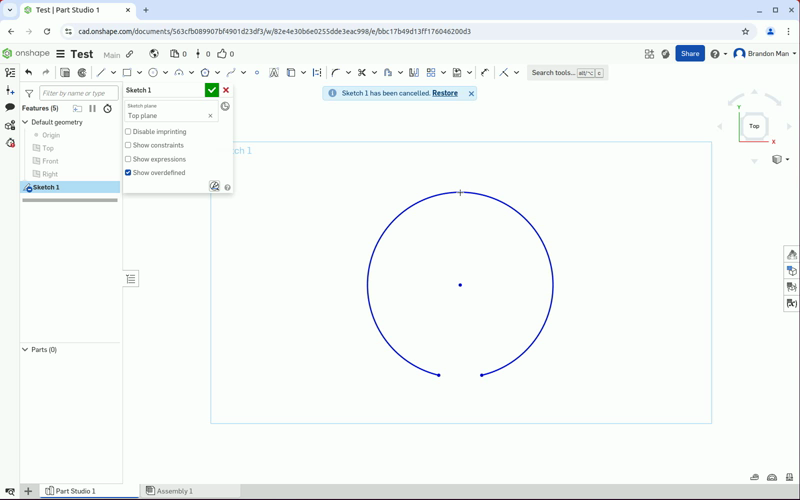
mouse_move(481, 375)
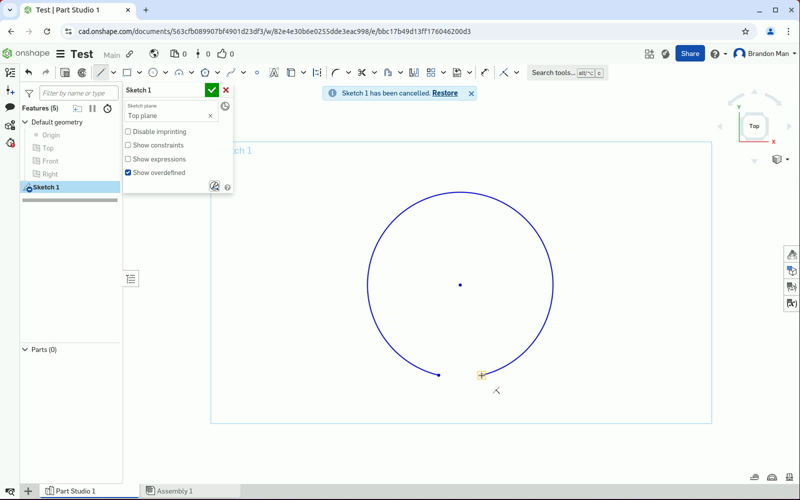
click(481, 375)
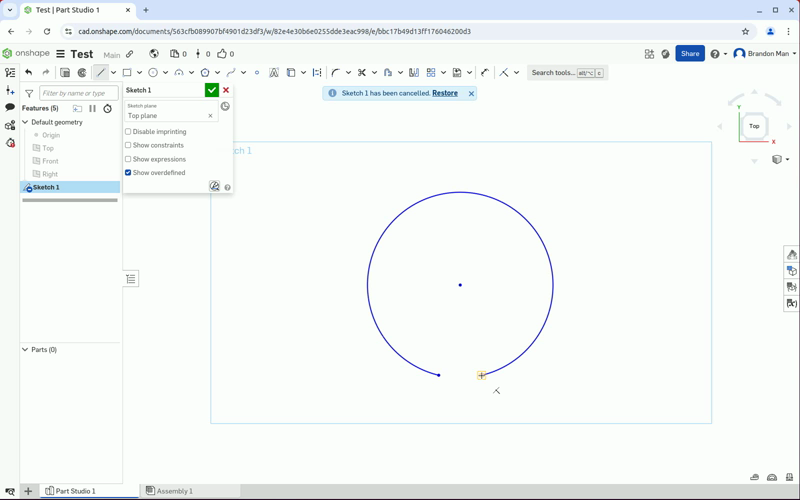
key_down(shift)
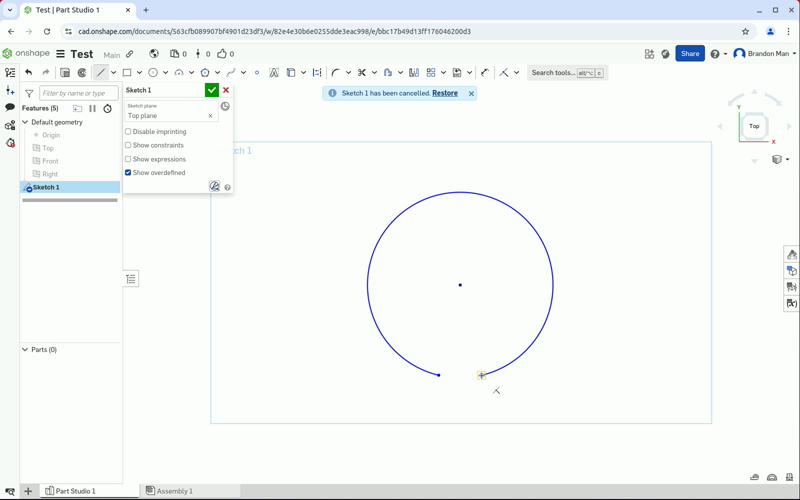
mouse_move(481, 303)
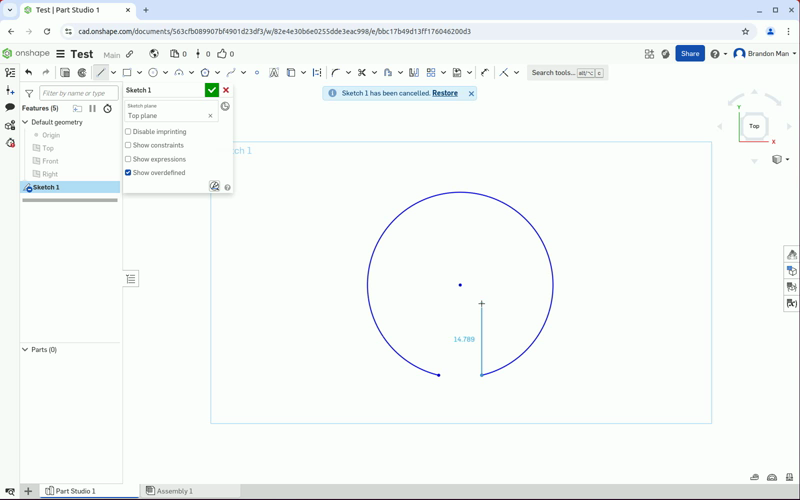
click(481, 303)
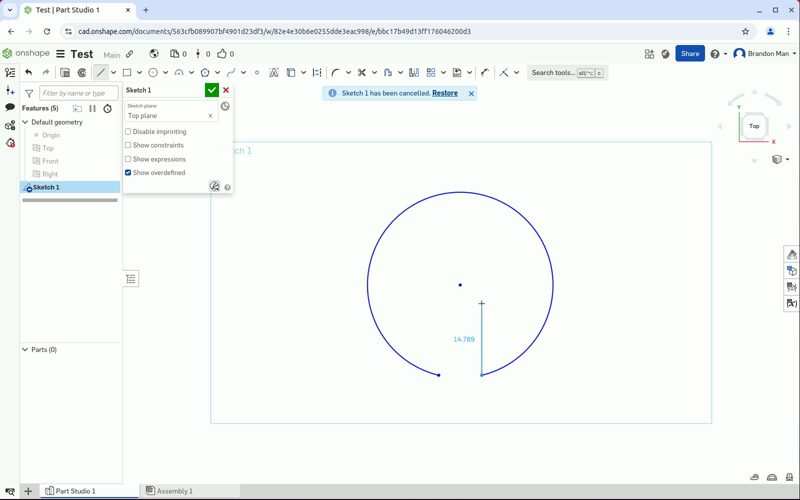
key_up(shift)
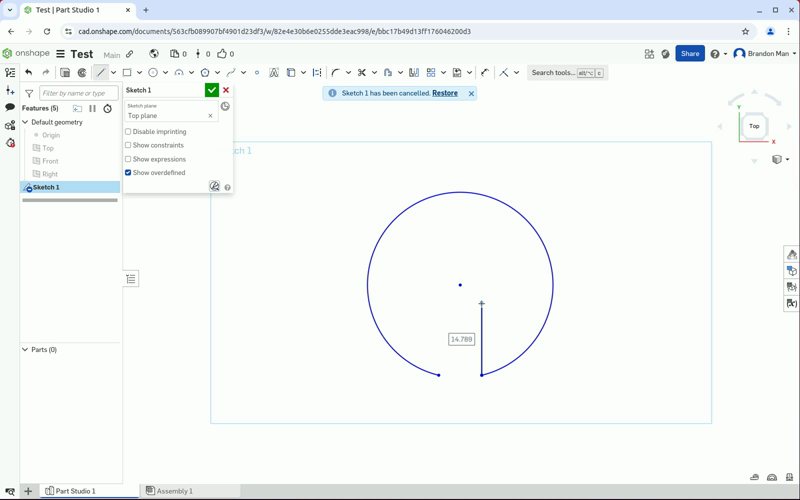
key(esc)
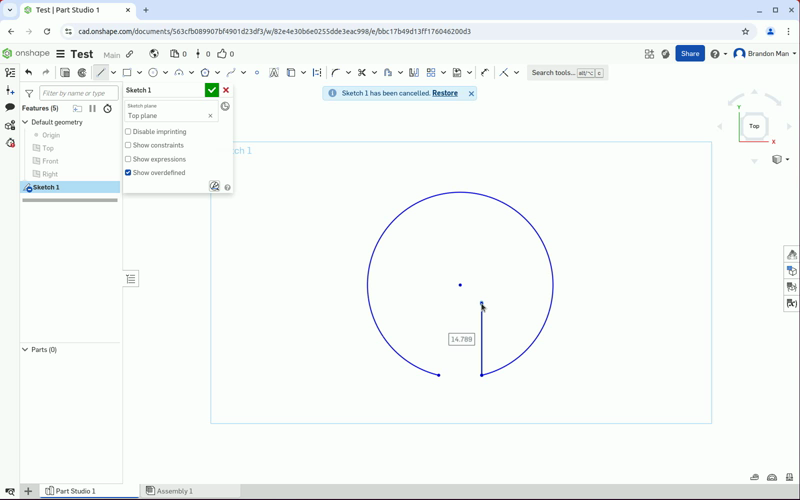
key(a)
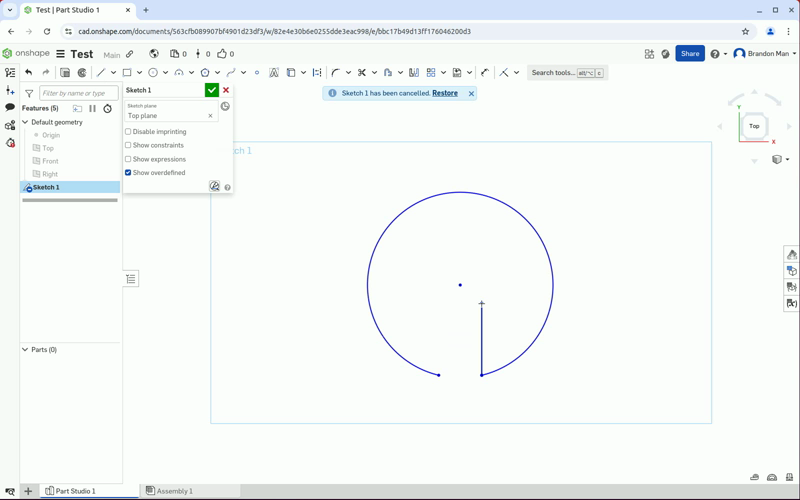
mouse_move(481, 303)
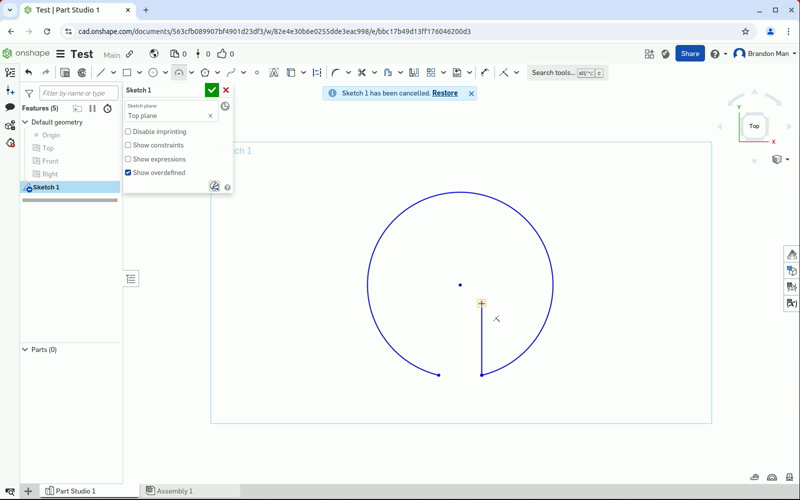
click(481, 303)
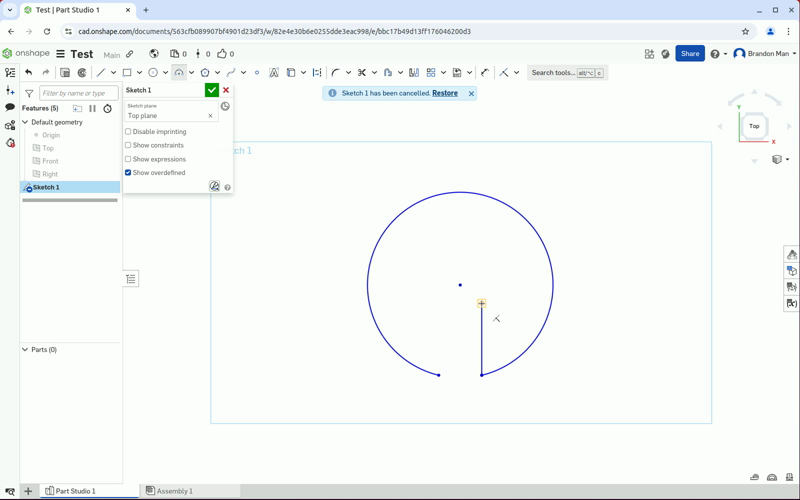
key_down(shift)
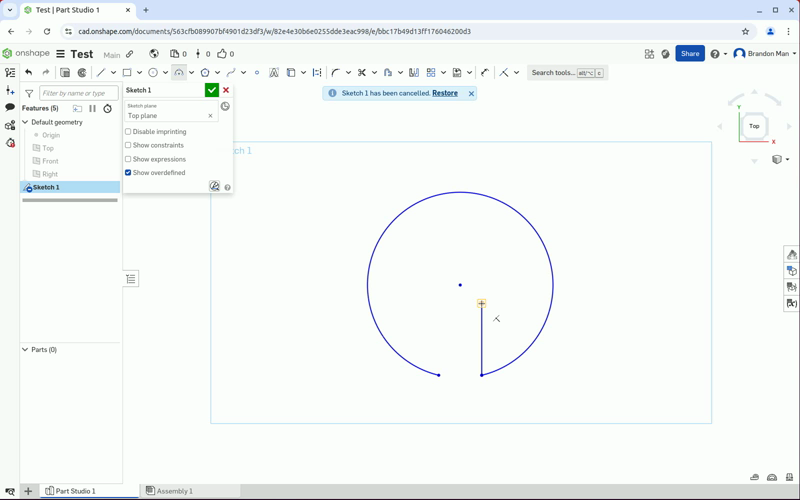
mouse_move(438, 303)
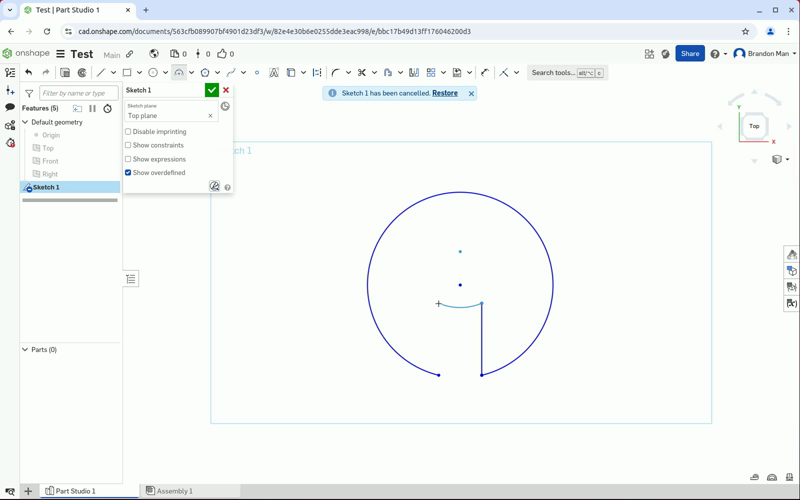
click(438, 303)
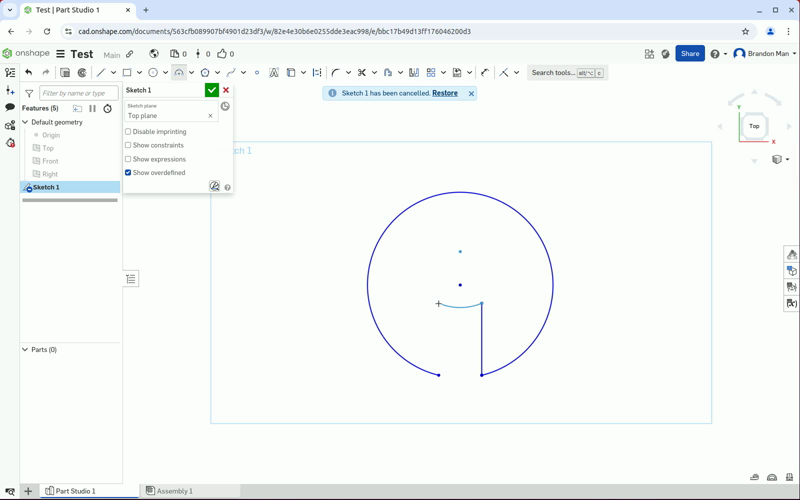
mouse_move(460, 254)
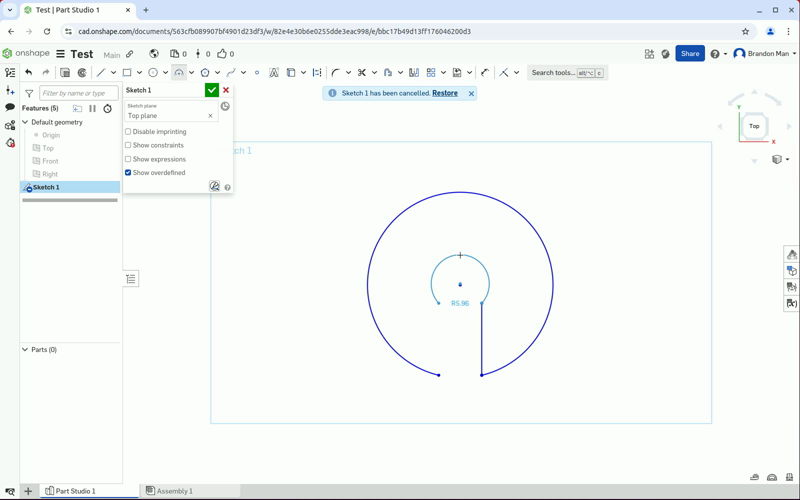
click(460, 254)
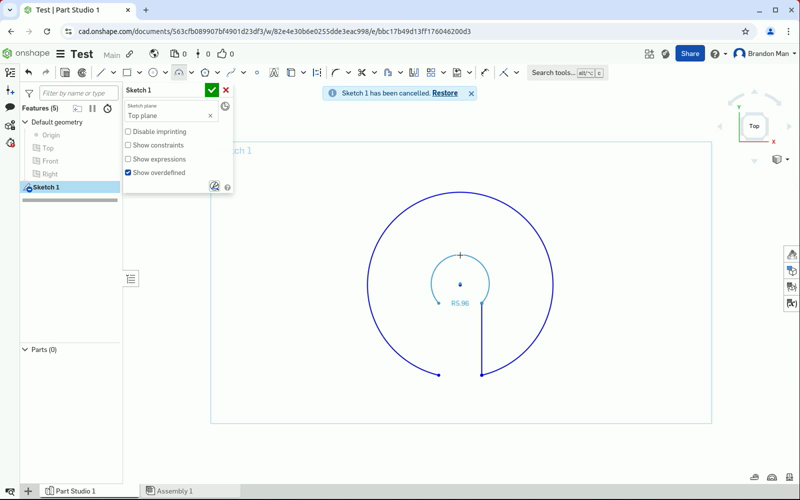
key_up(shift)
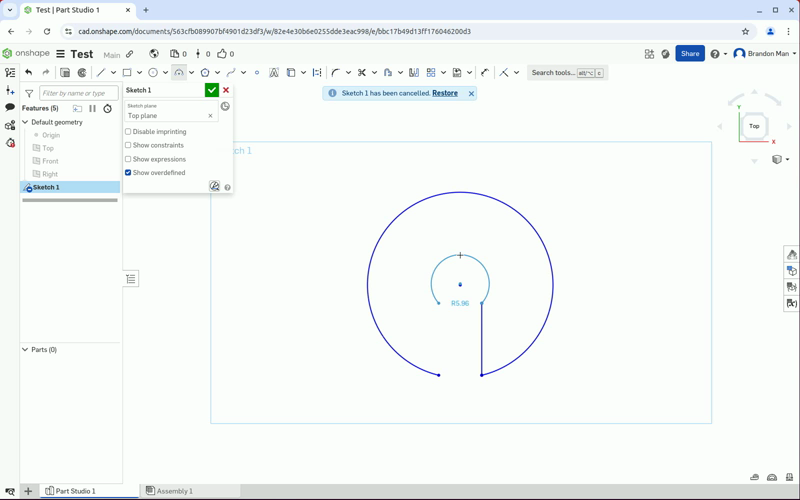
key(esc)
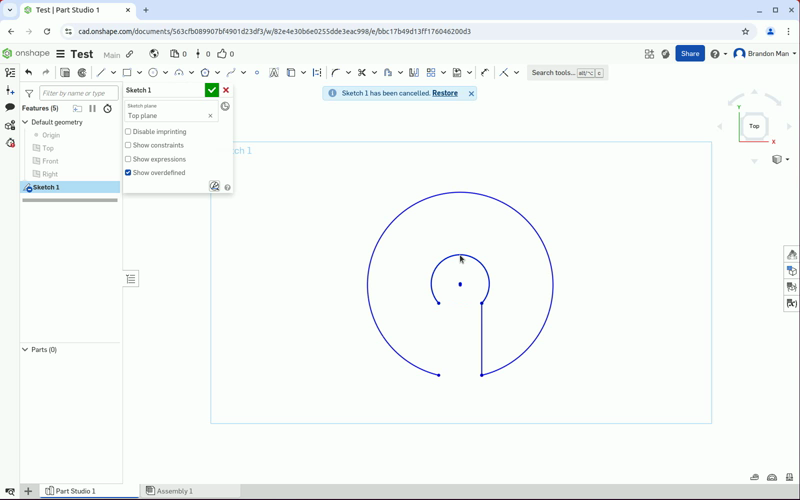
key(l)
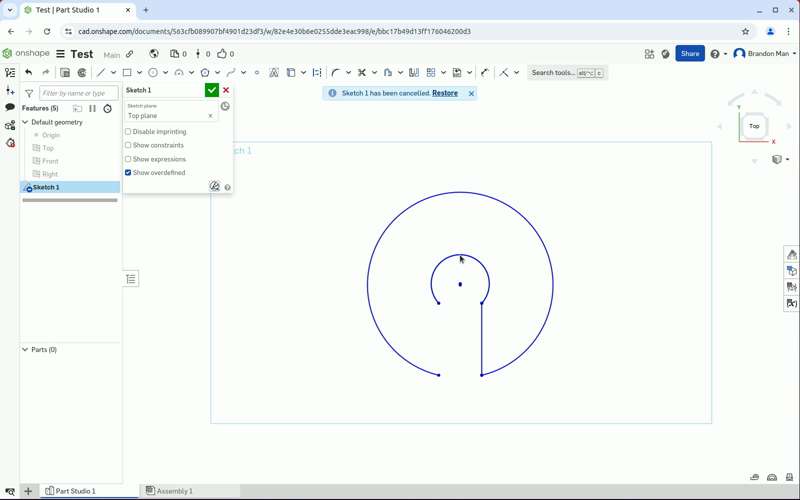
mouse_move(438, 303)
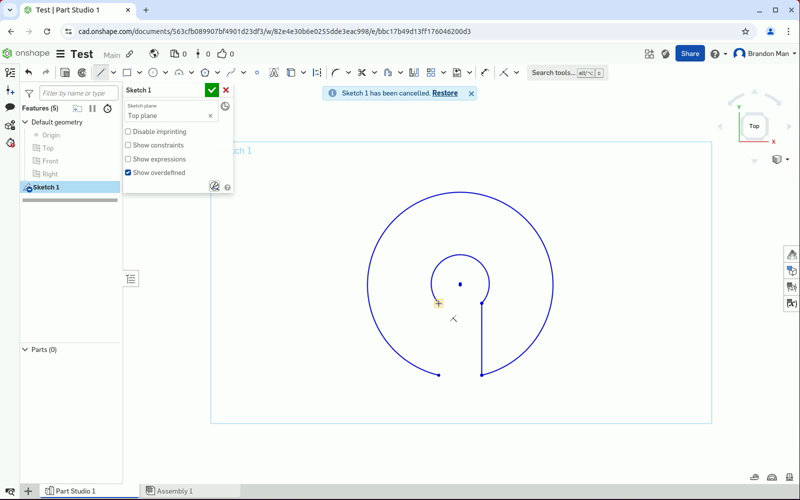
click(438, 303)
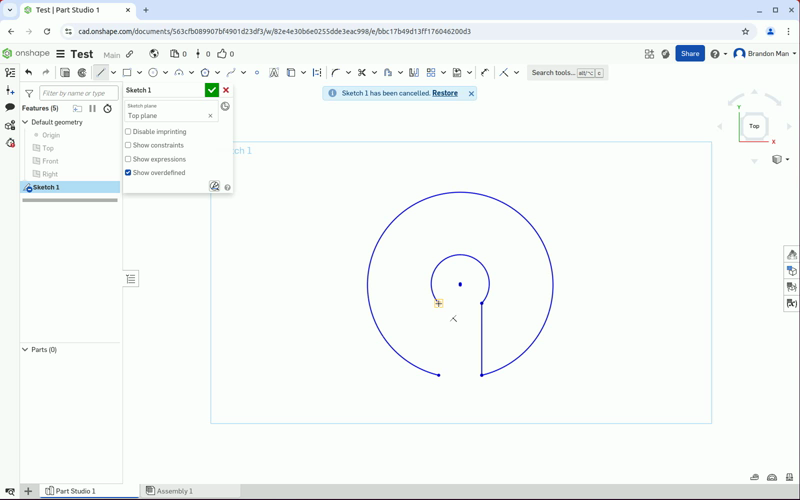
key_down(shift)
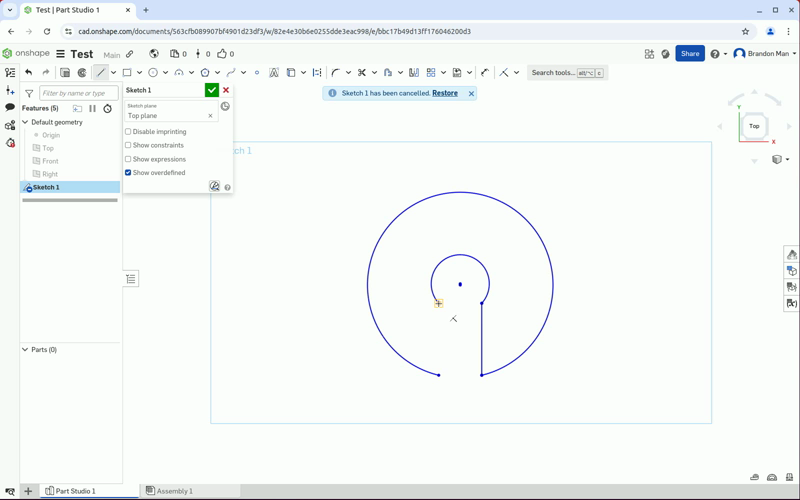
mouse_move(438, 375)
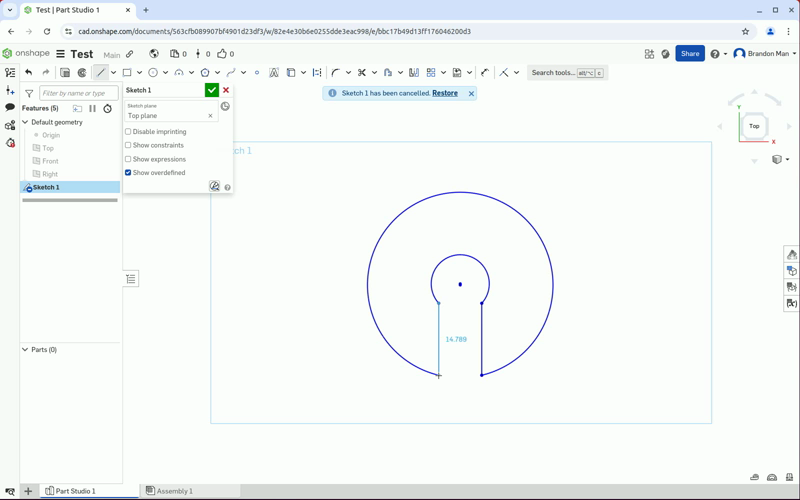
key_up(shift)
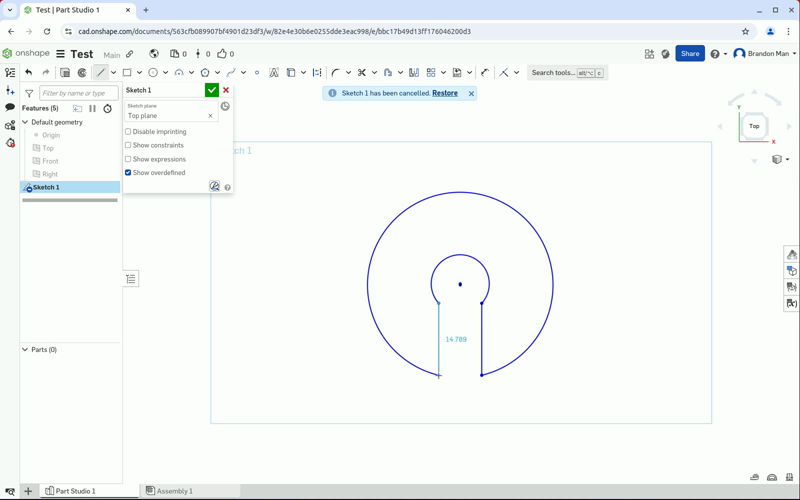
click(438, 375)
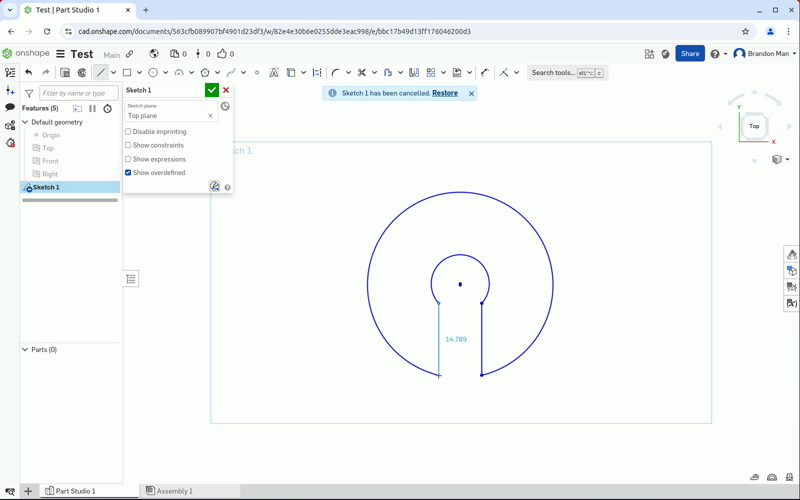
key(esc)
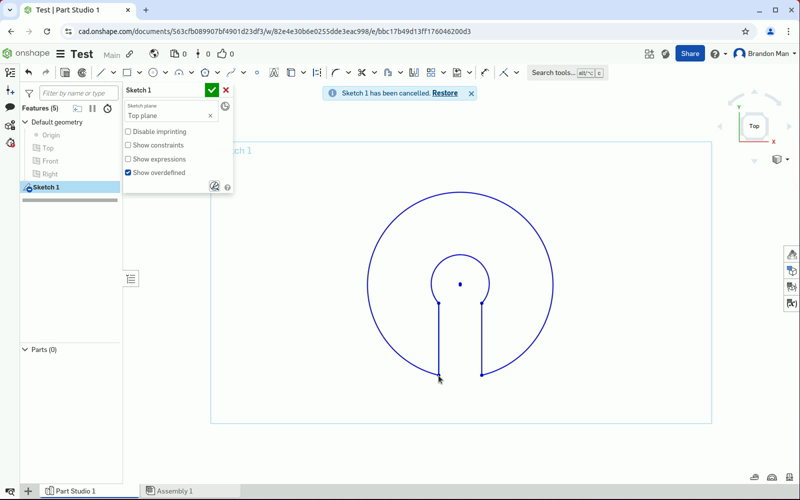
mouse_move(531, 269)
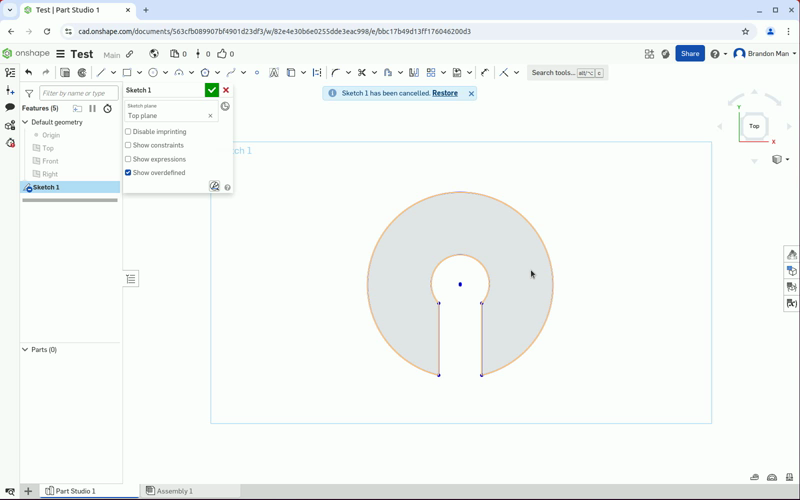
click(531, 269)
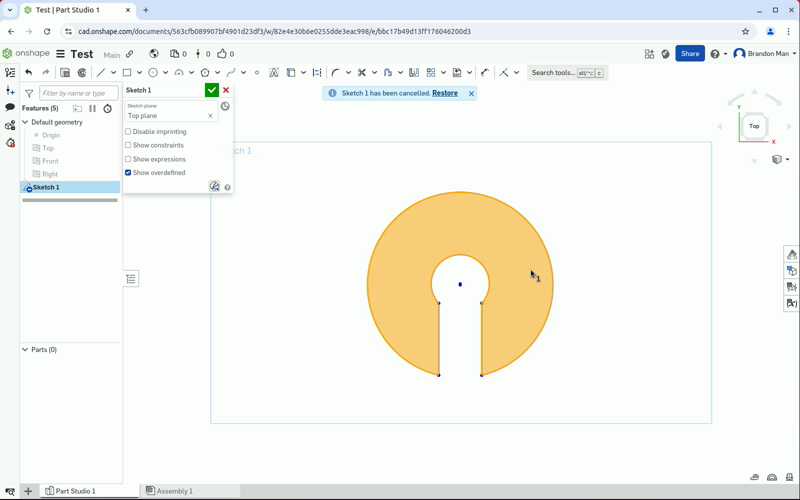
mouse_move(73, 352)
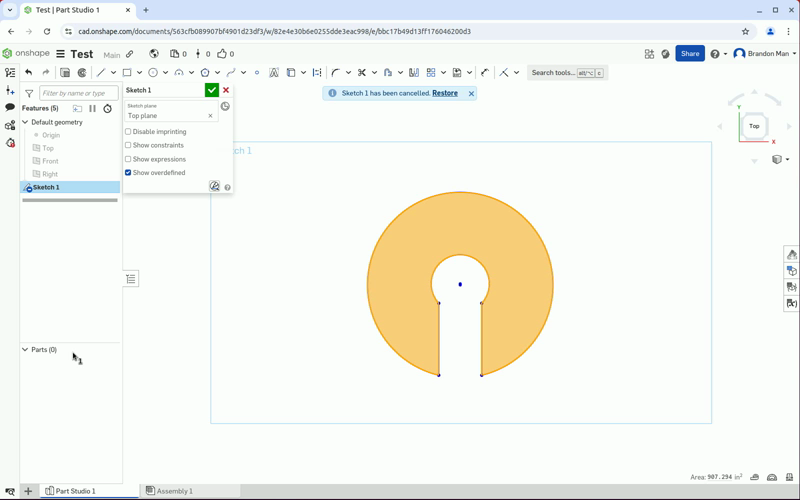
key(shift+y)
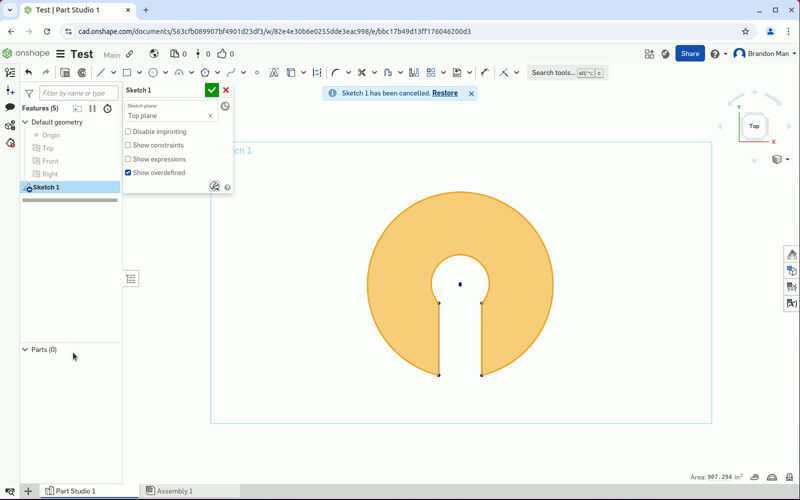
key(shift+e)
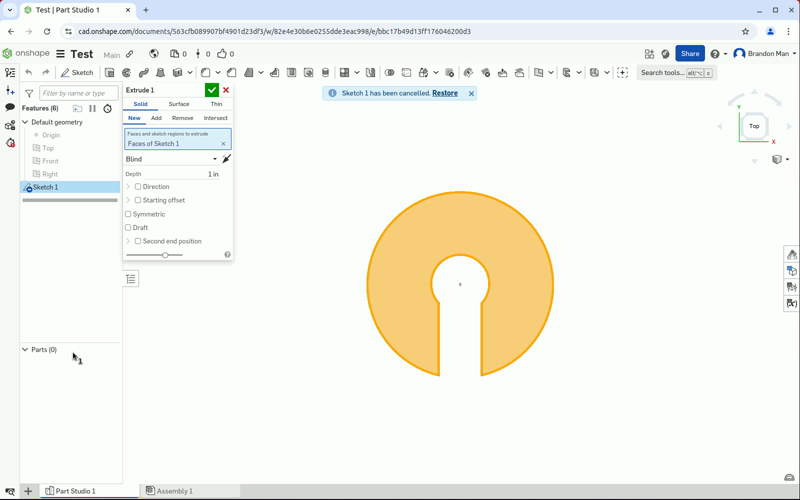
mouse_move(143, 106)
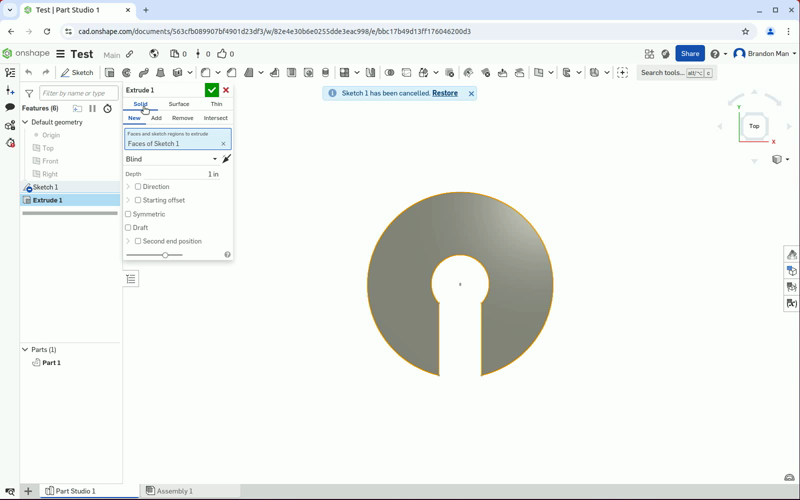
click(143, 106)
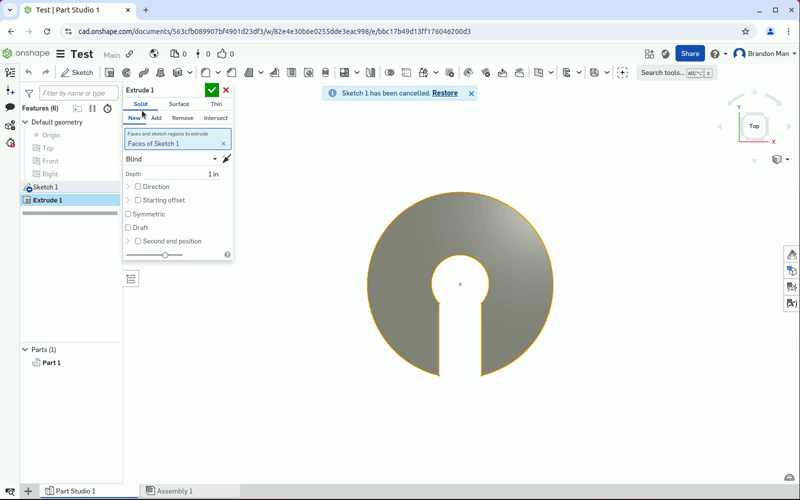
mouse_move(137, 120)
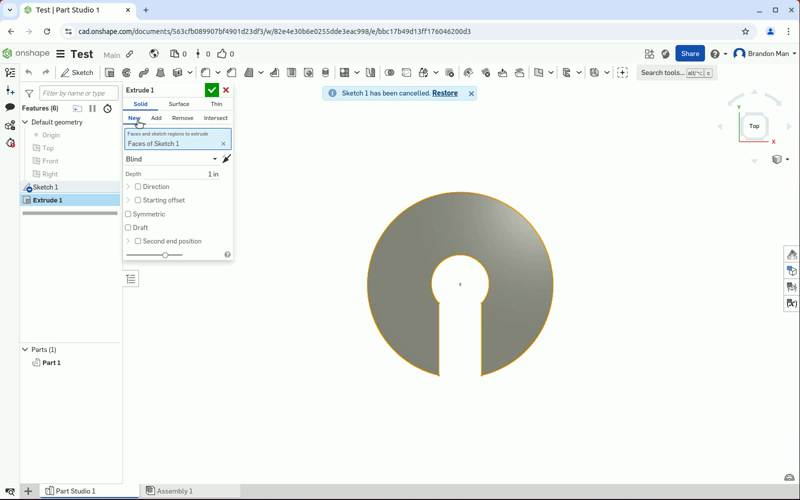
click(137, 120)
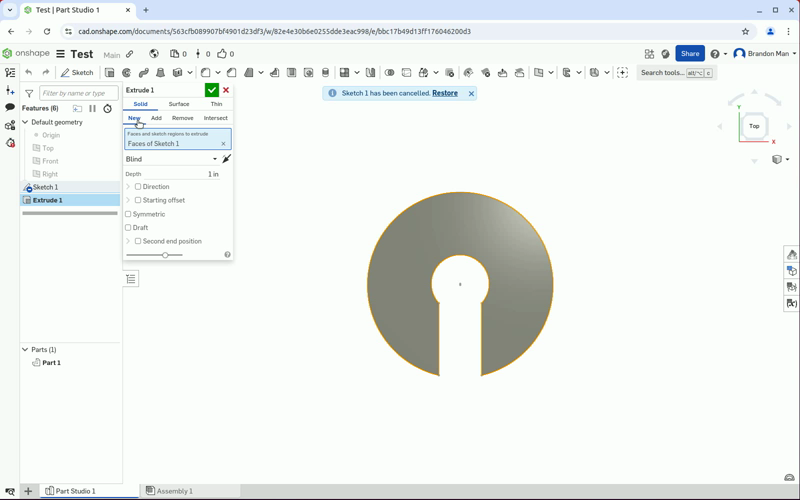
key(tab, 4)
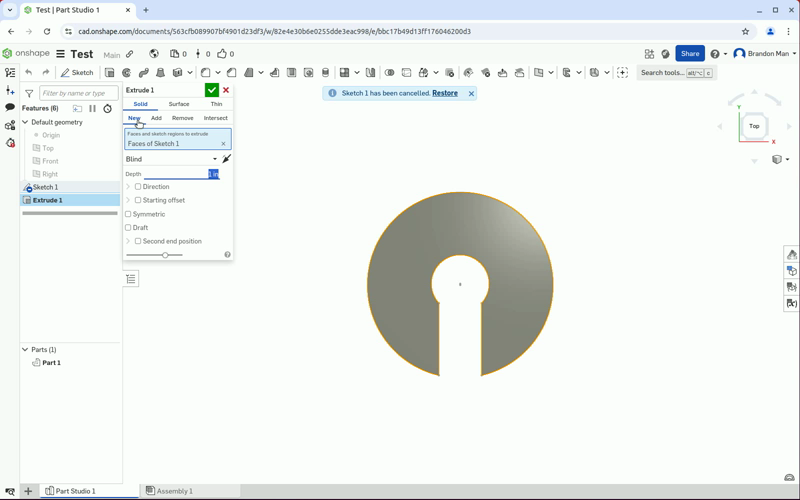
text(11.073)
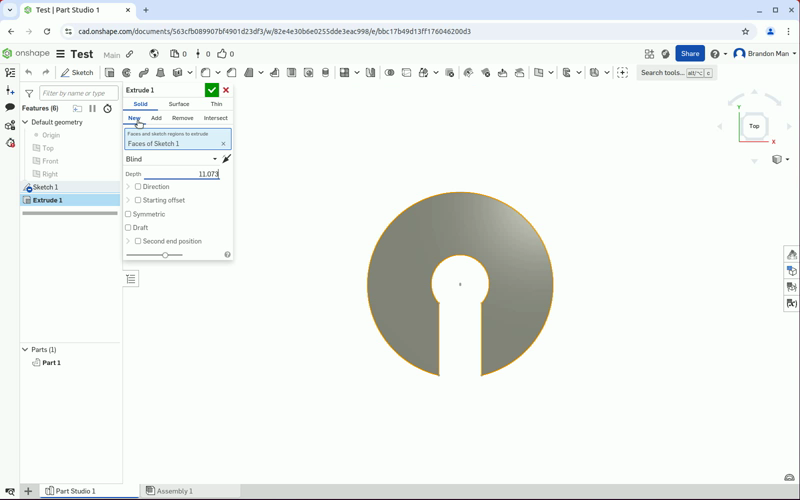
key(enter)
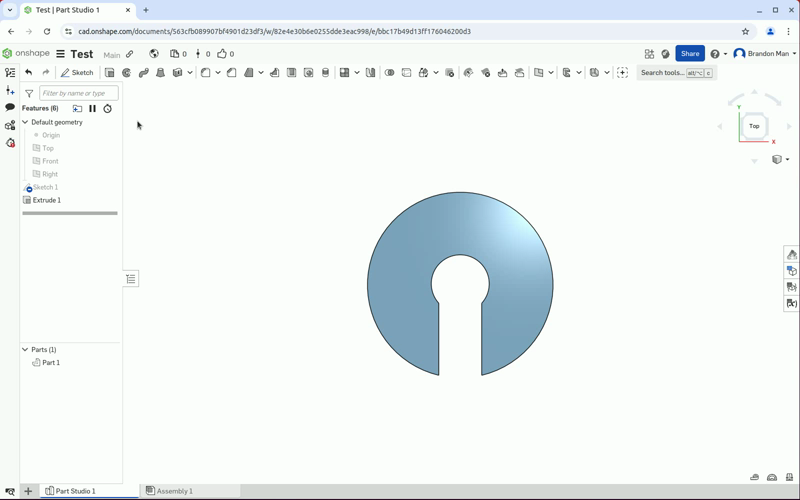
key(shift+h)
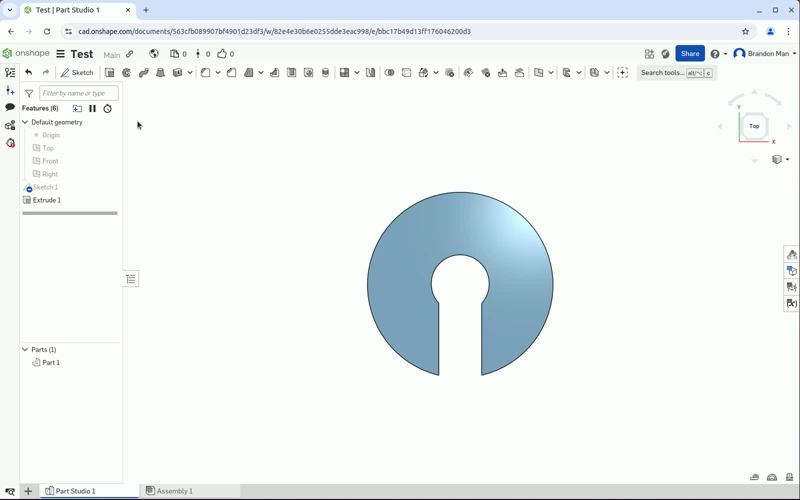
key(shift+h)
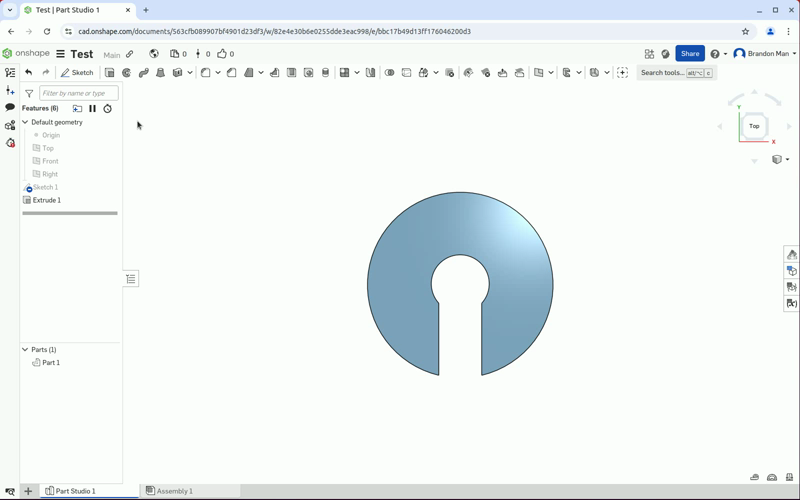
mouse_move(73, 189)
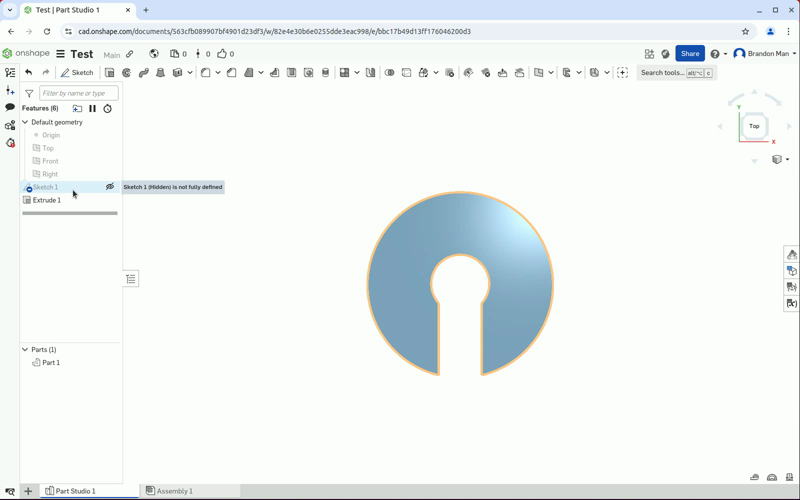
click(73, 189)
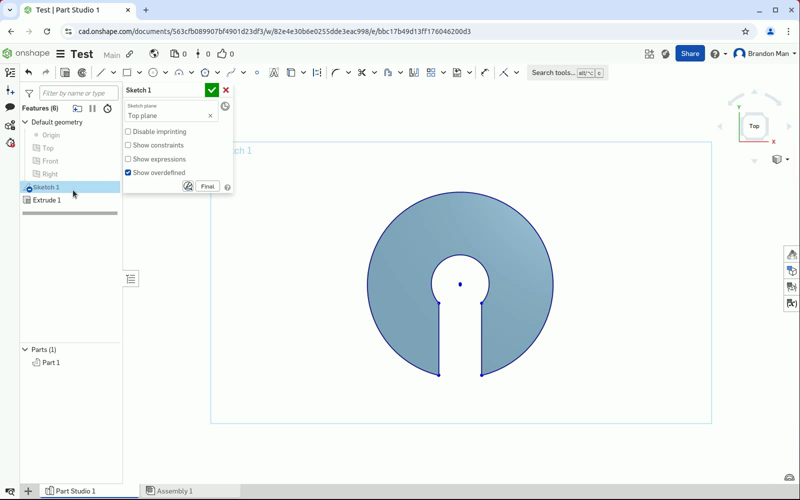
mouse_move(229, 92)
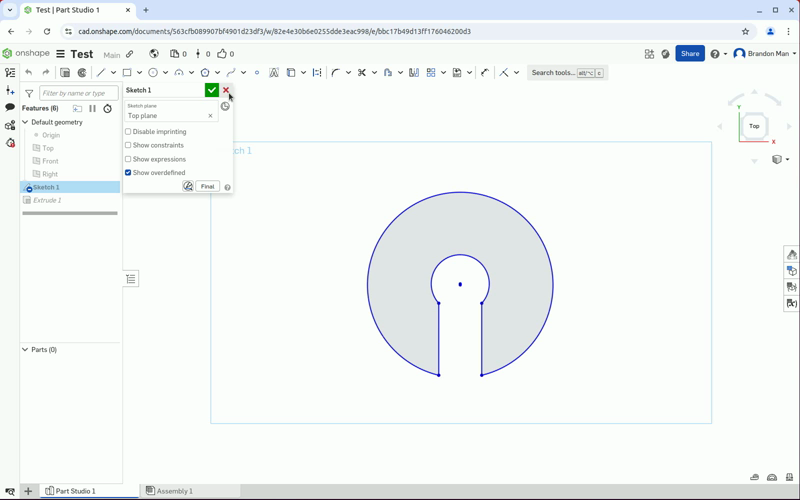
click(229, 92)
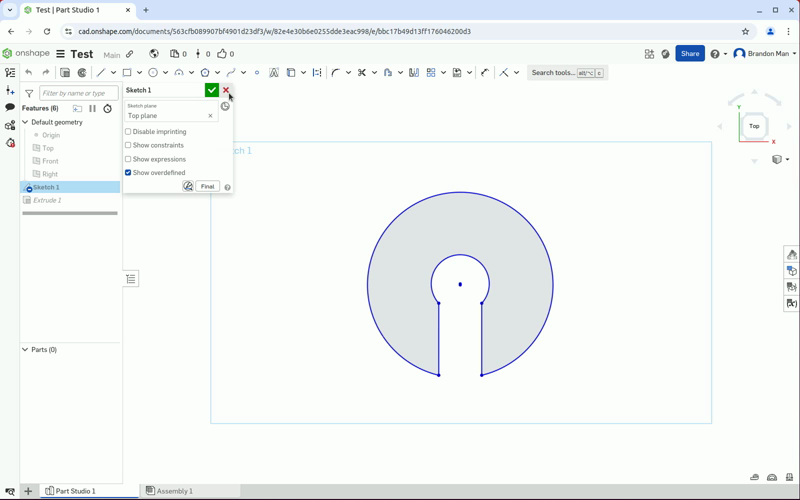
key(shift+s)
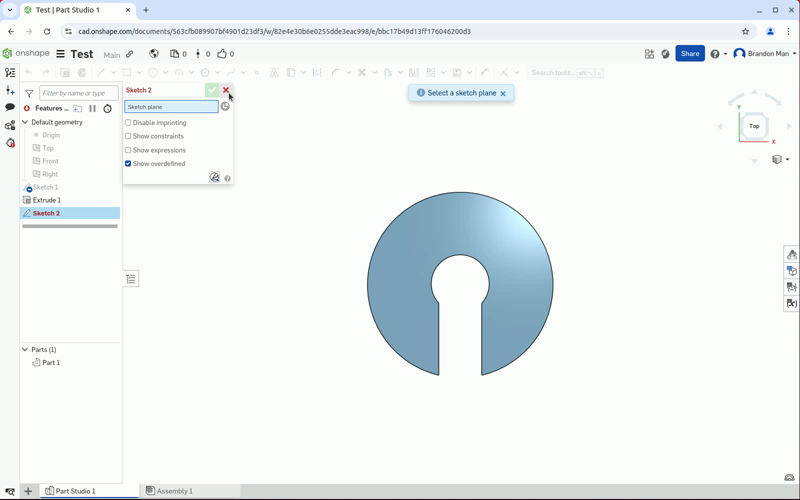
mouse_move(73, 150)
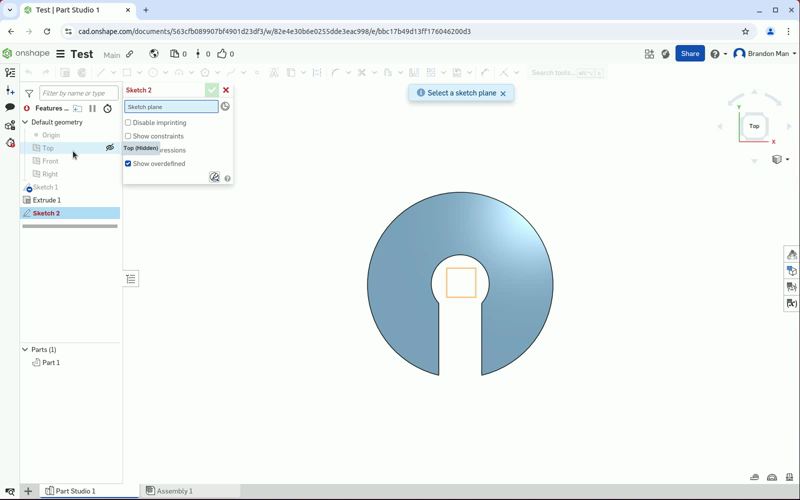
click(73, 150)
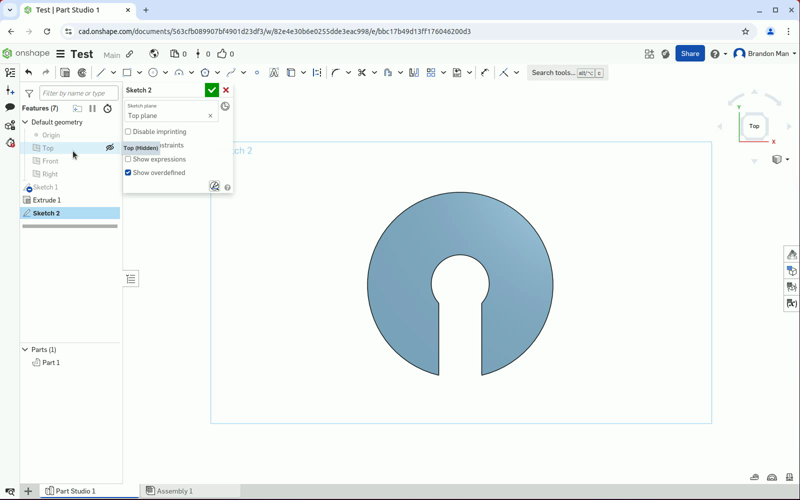
mouse_move(73, 352)
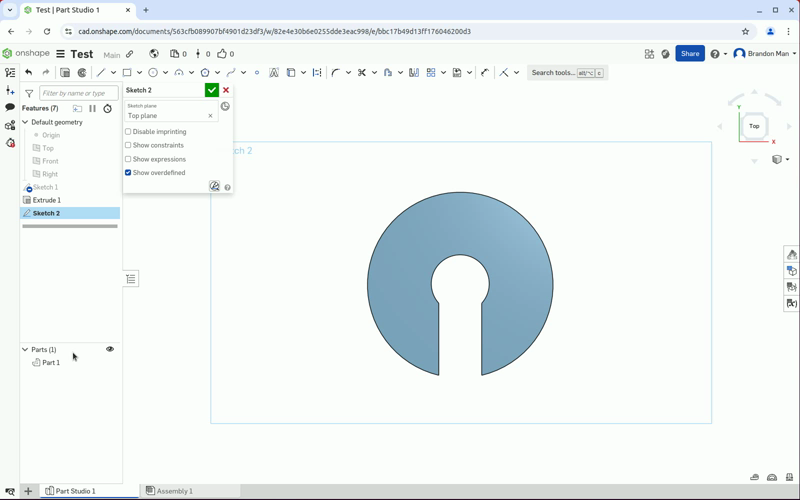
key(y)
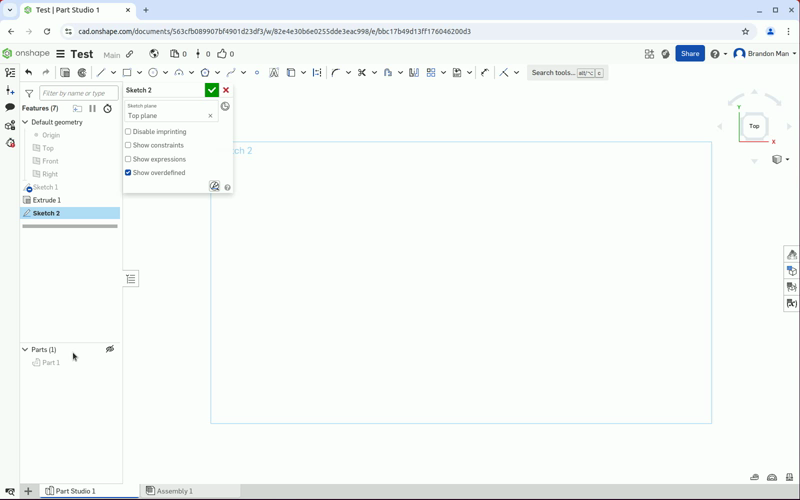
key(a)
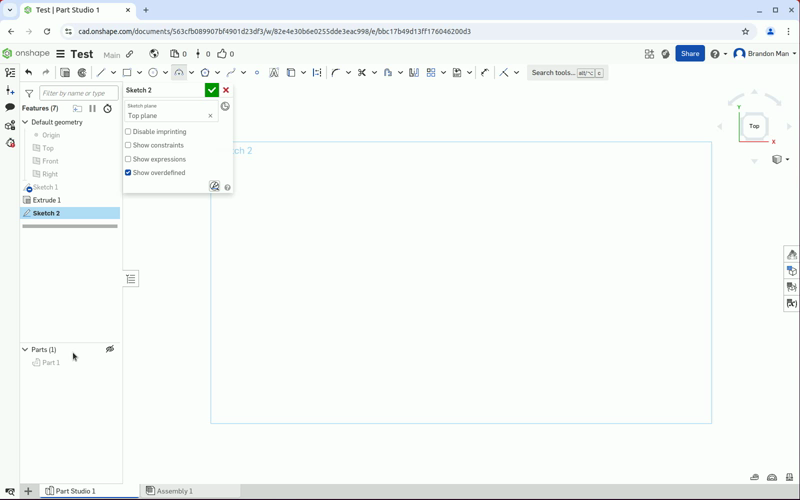
key_down(shift)
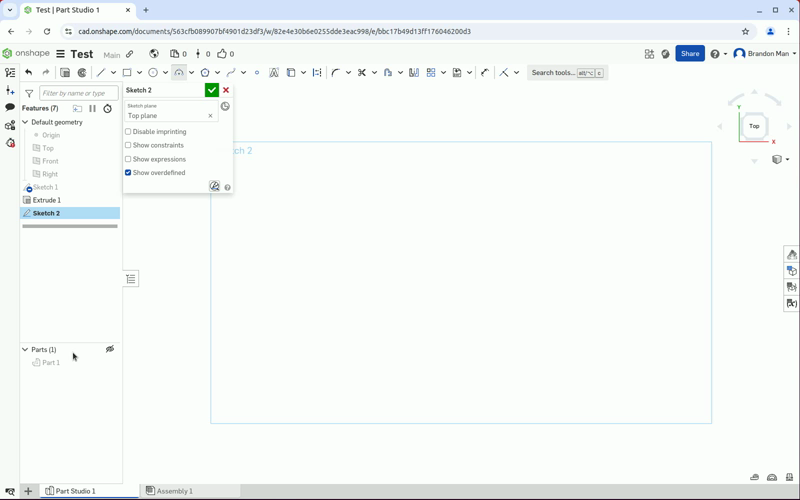
mouse_move(438, 393)
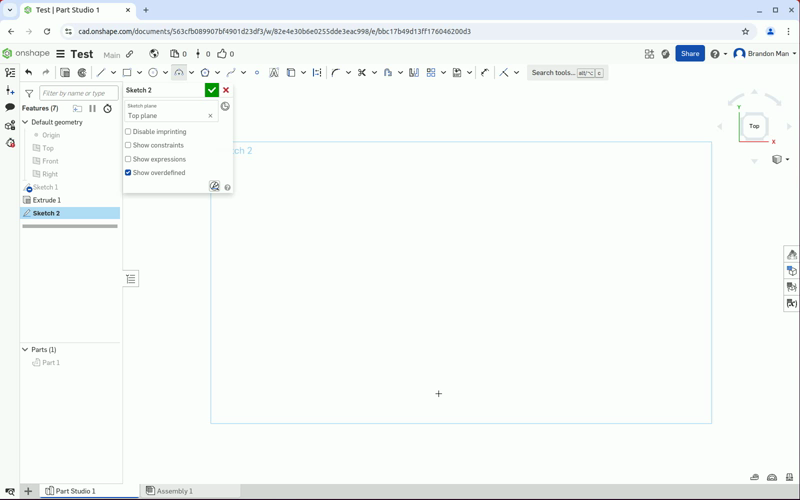
click(438, 393)
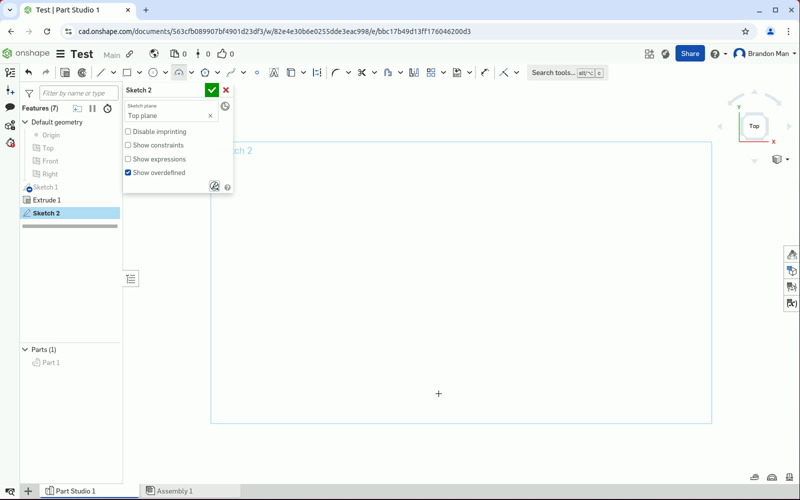
key_up(shift)
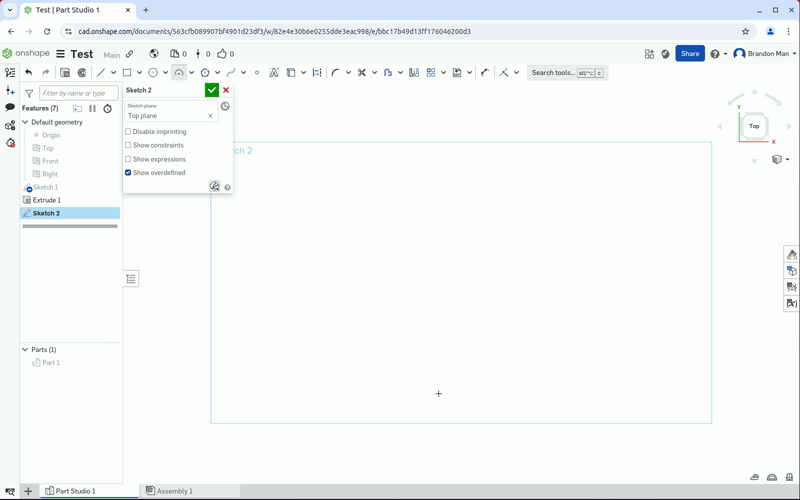
key_down(shift)
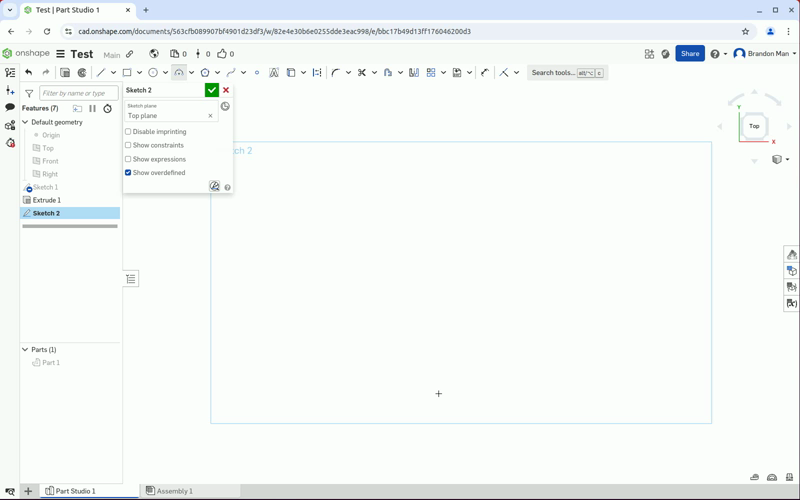
mouse_move(483, 393)
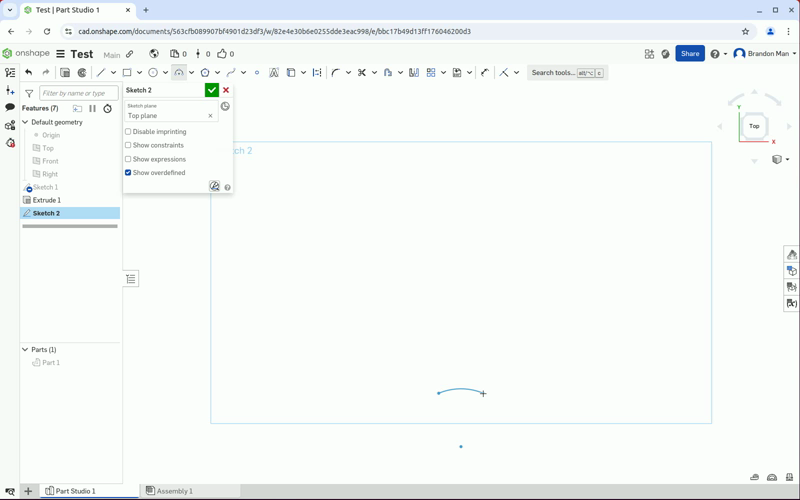
click(483, 393)
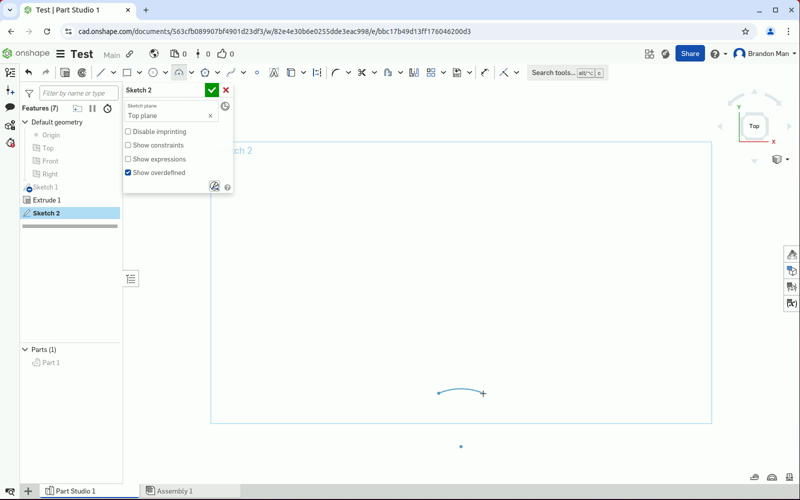
mouse_move(460, 168)
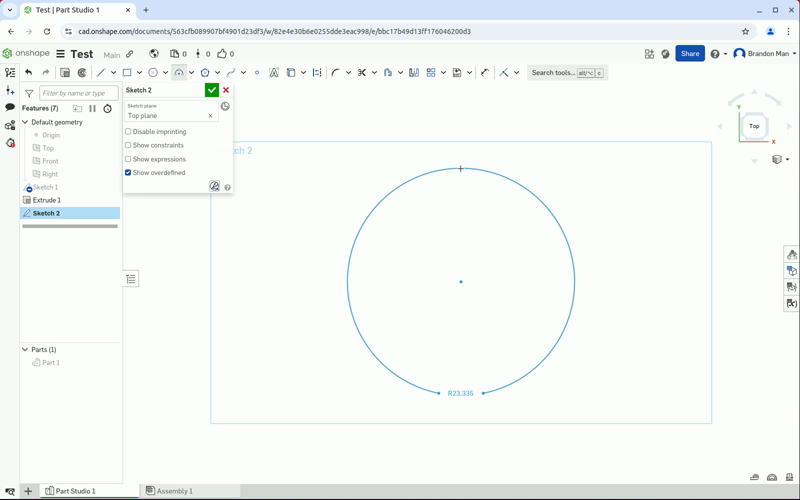
click(460, 168)
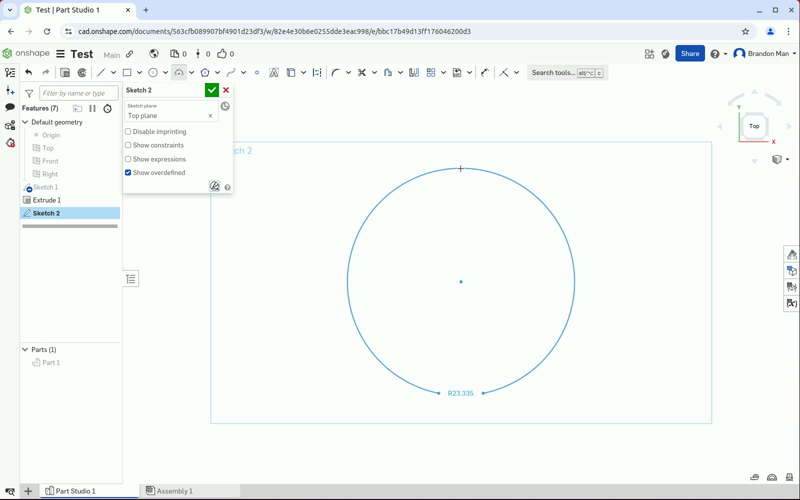
key_up(shift)
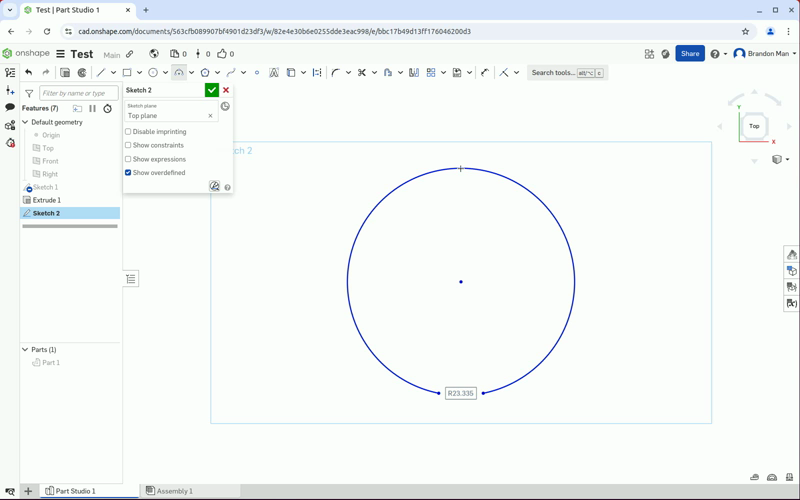
key(esc)
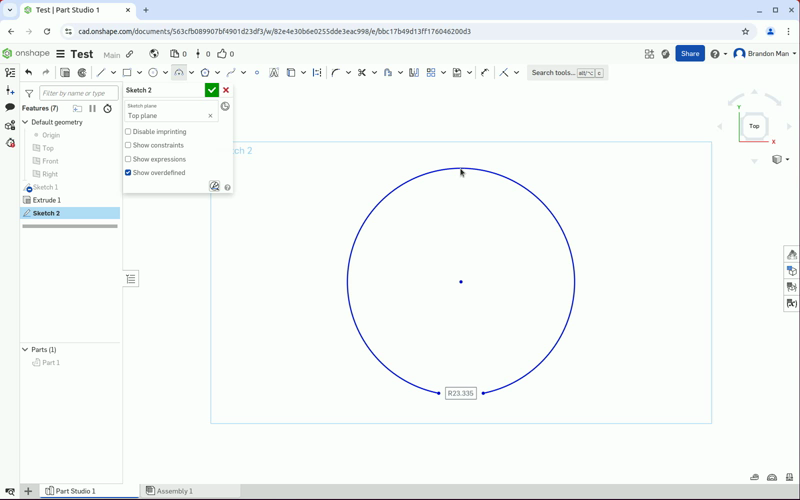
key(l)
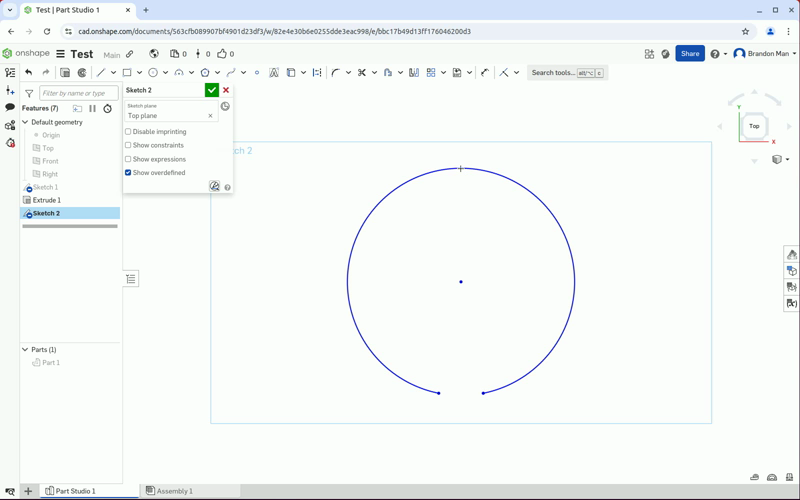
mouse_move(483, 393)
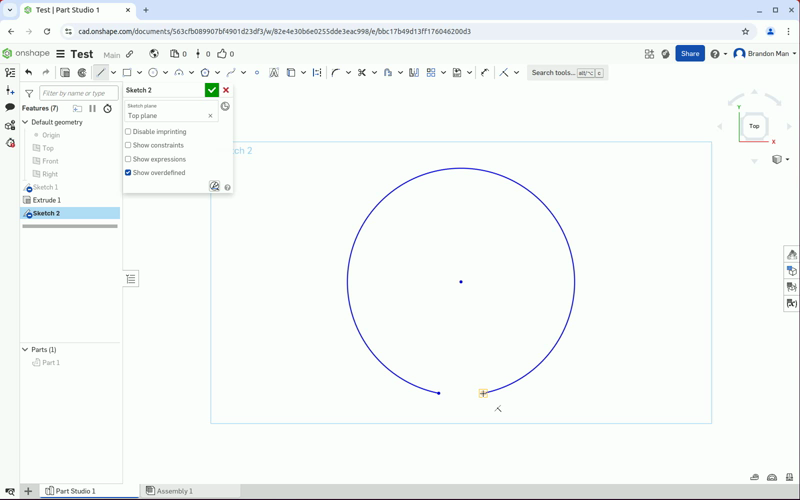
click(483, 393)
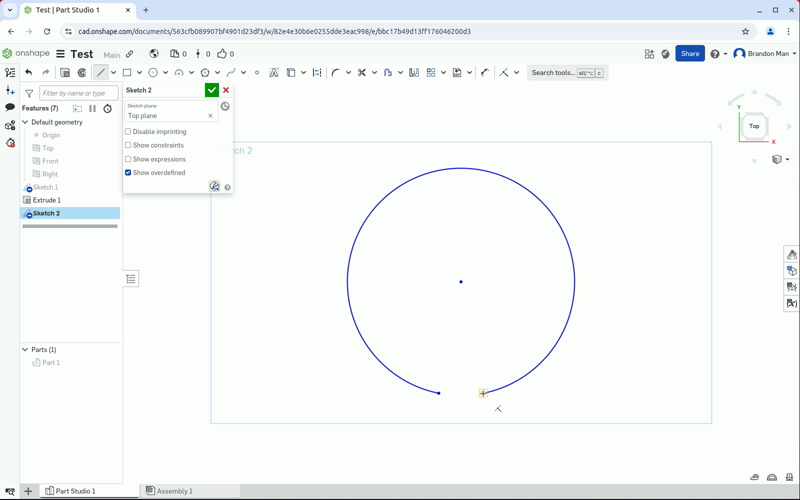
key_down(shift)
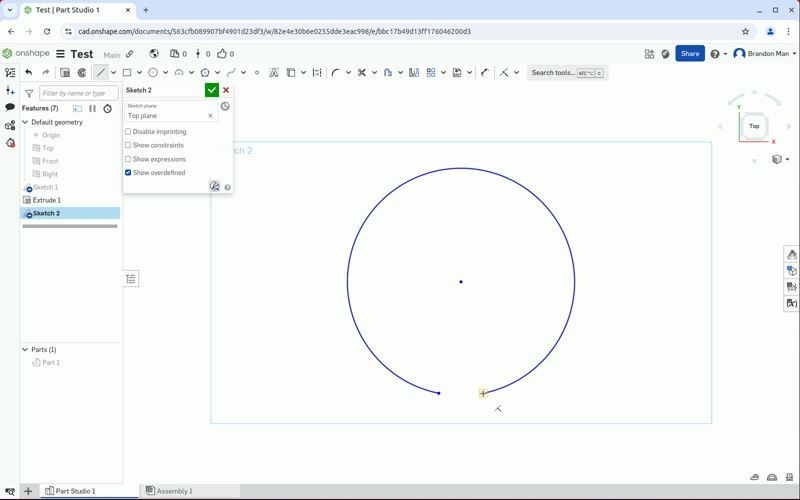
mouse_move(513, 393)
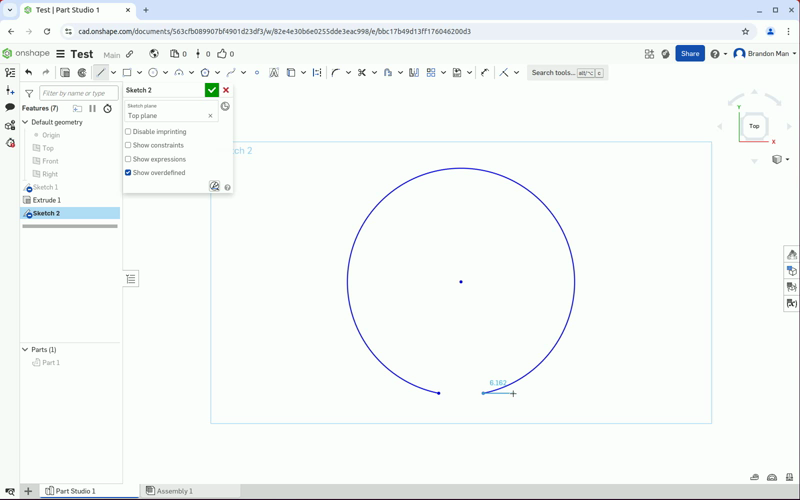
mouse_move(483, 374)
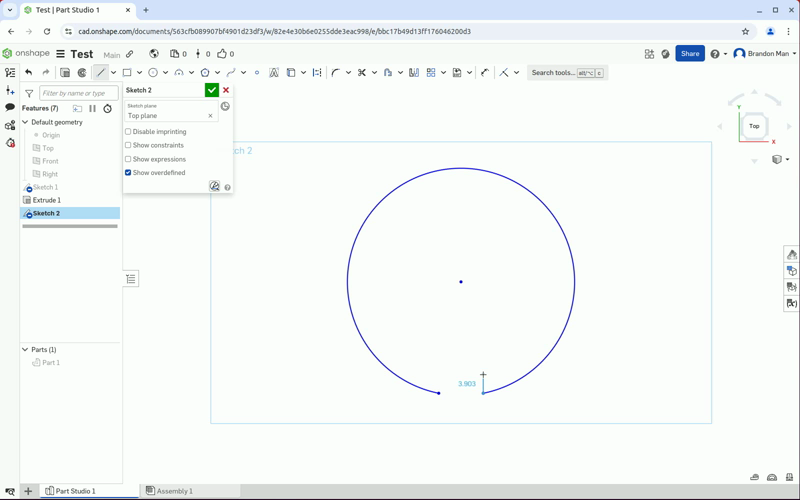
click(483, 374)
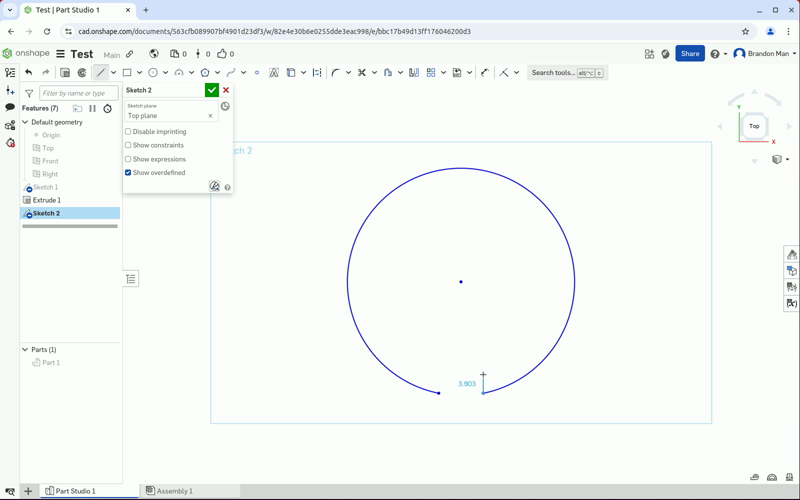
key_up(shift)
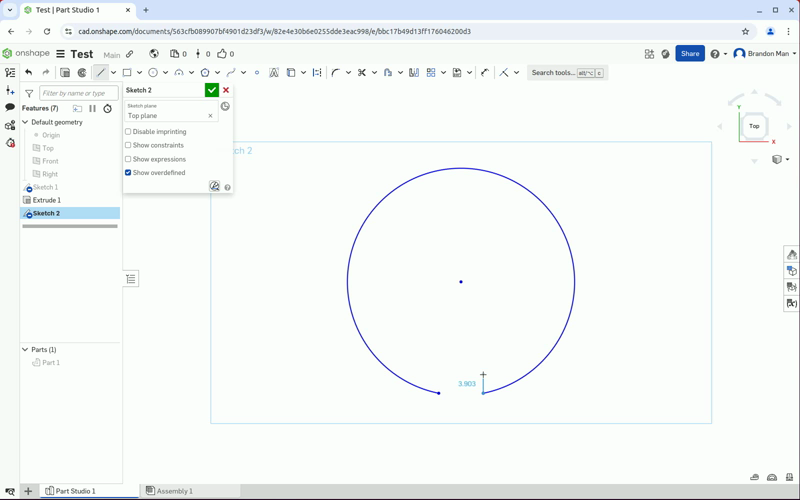
key(esc)
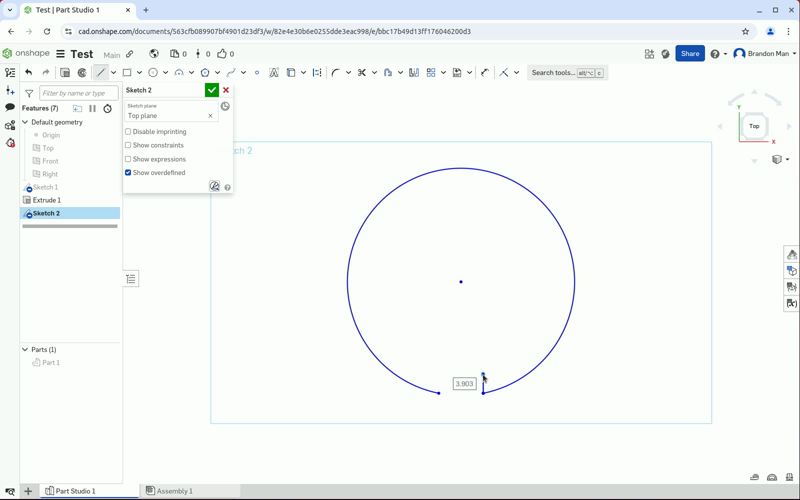
key(a)
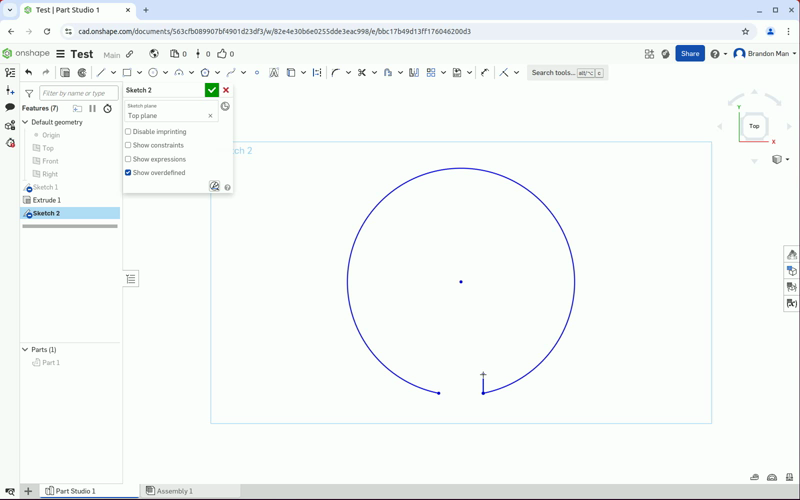
mouse_move(483, 374)
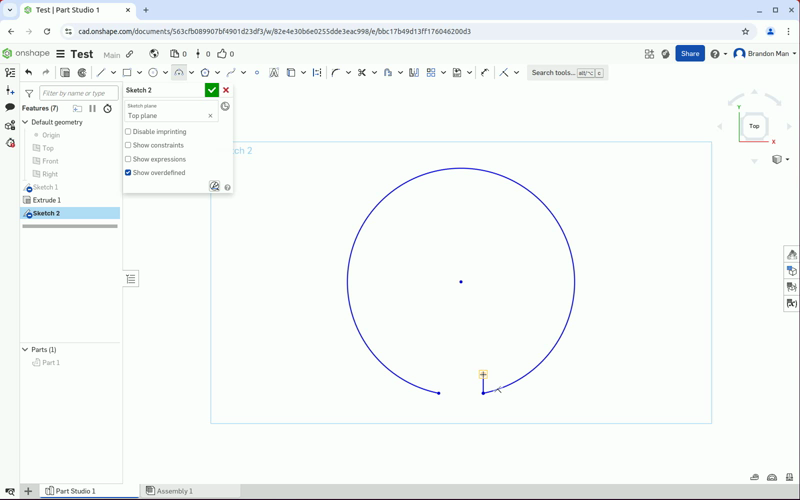
click(483, 374)
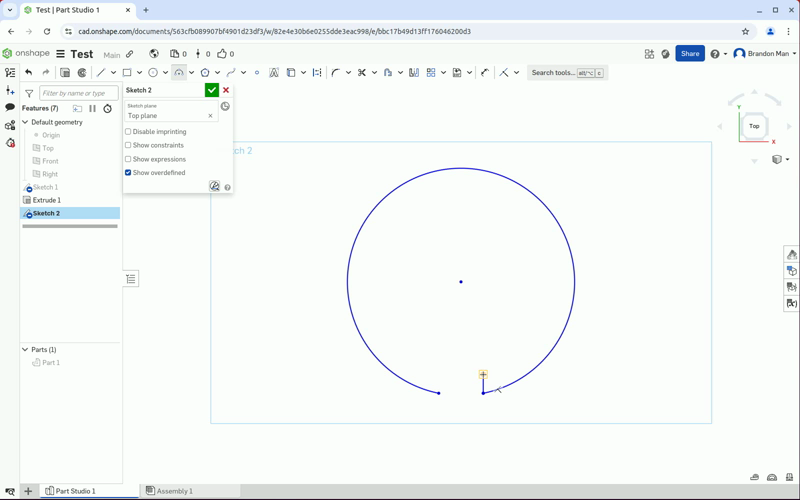
key_down(shift)
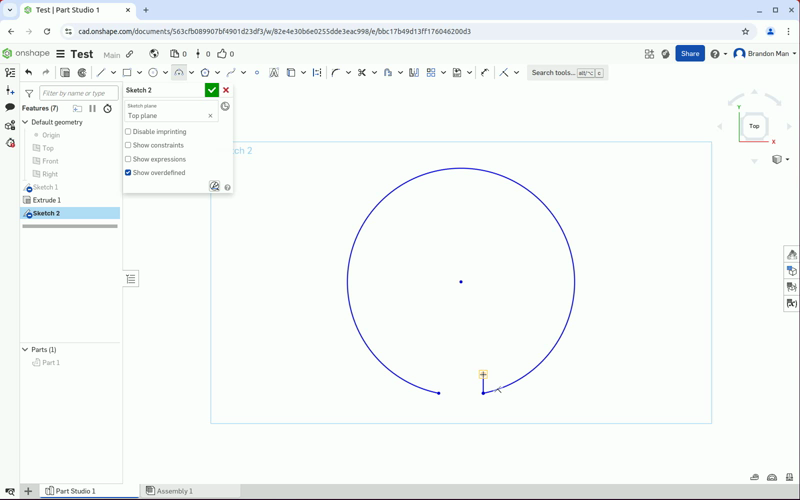
mouse_move(438, 374)
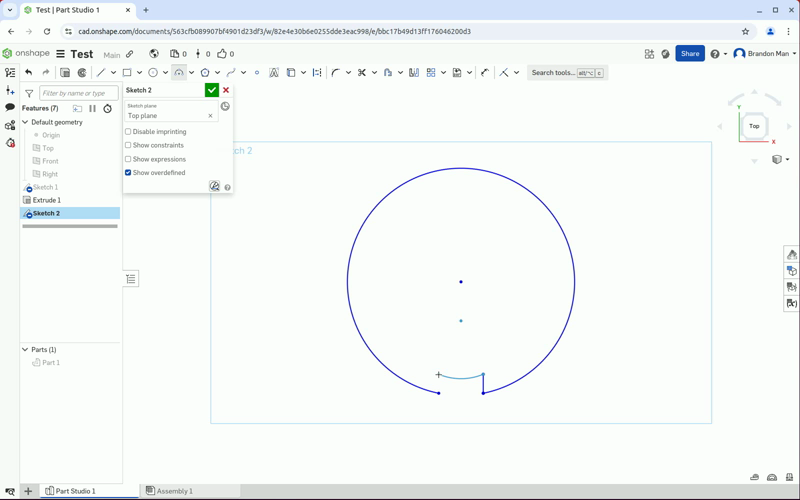
click(438, 374)
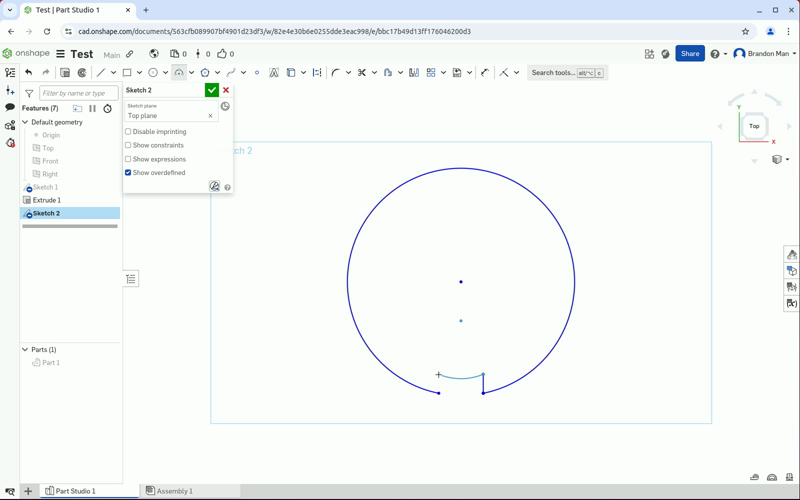
mouse_move(460, 185)
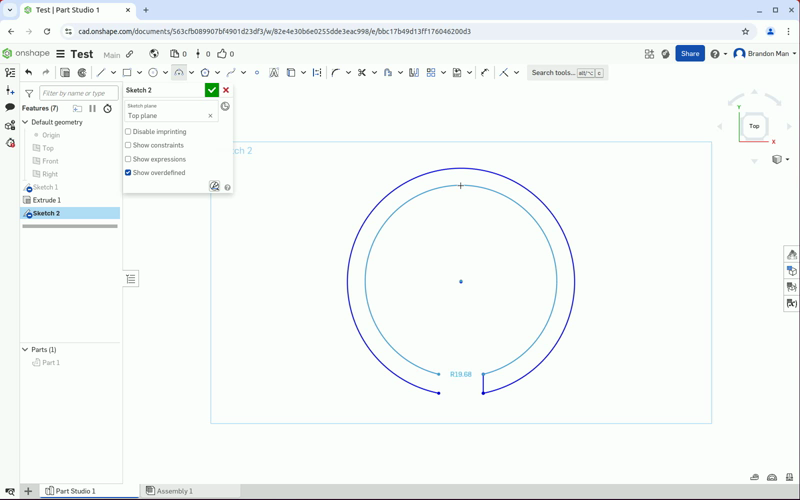
click(460, 185)
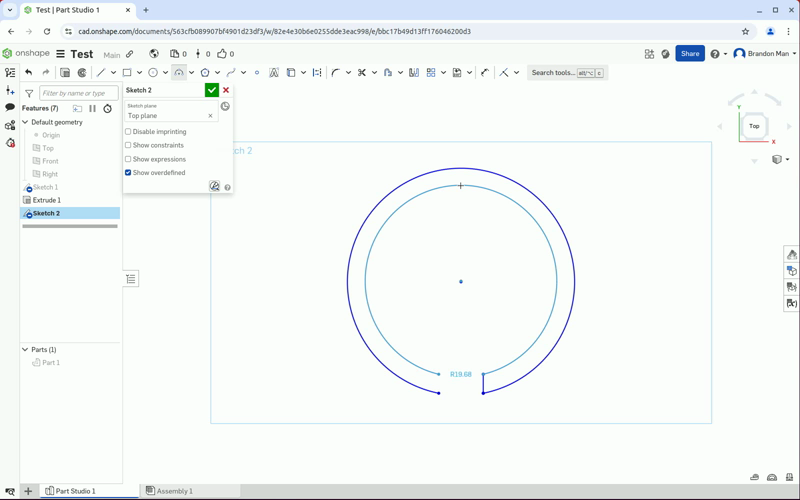
key_up(shift)
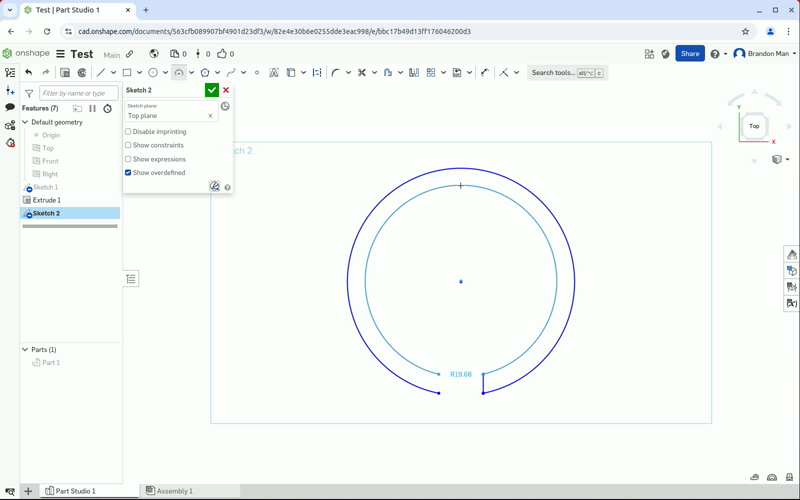
key(esc)
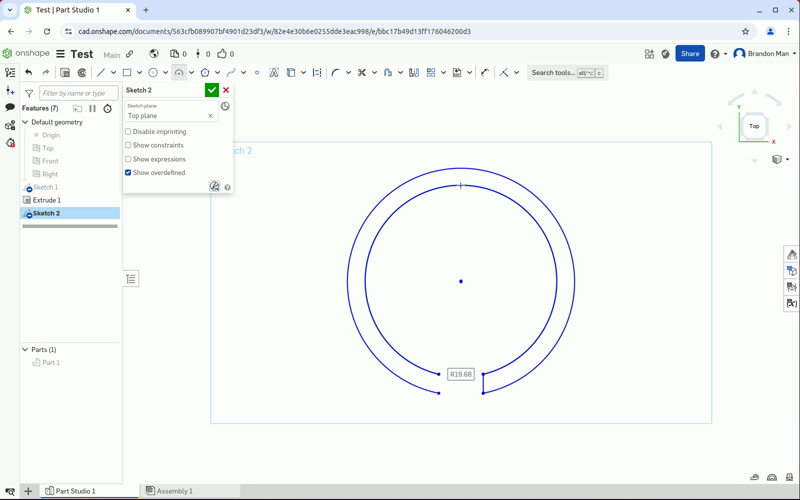
key(l)
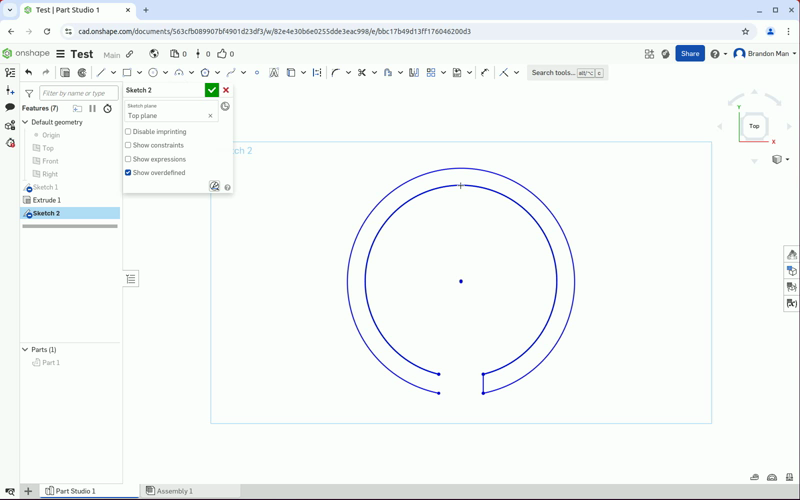
mouse_move(438, 374)
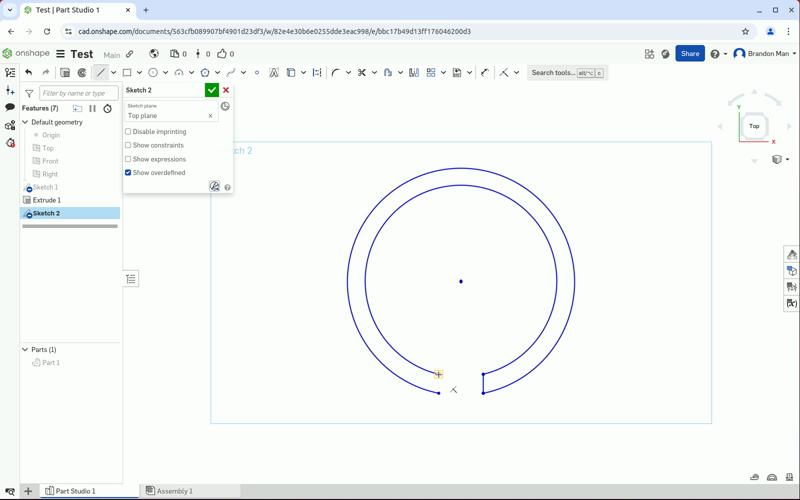
click(438, 374)
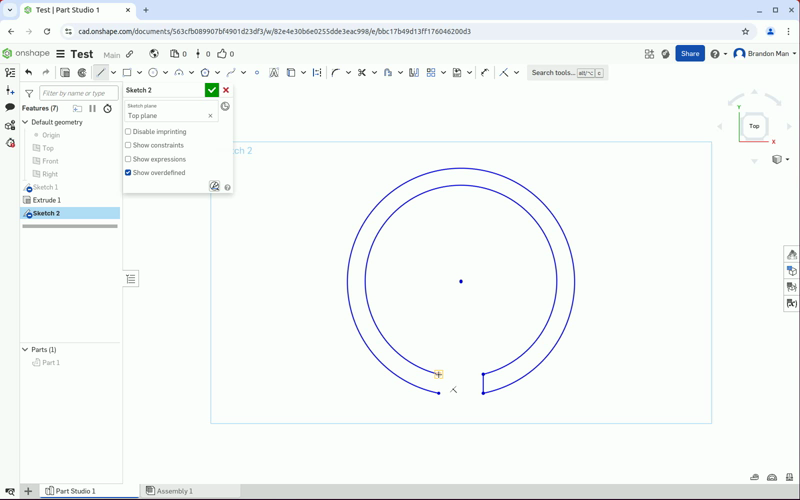
mouse_move(468, 374)
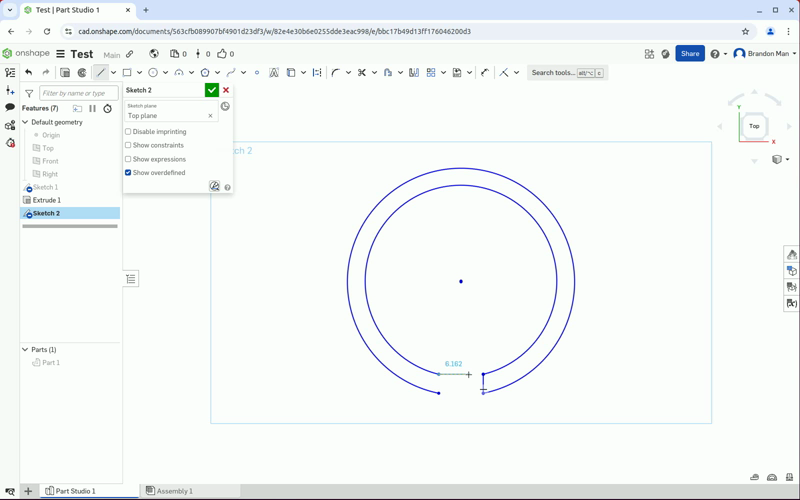
key_down(shift)
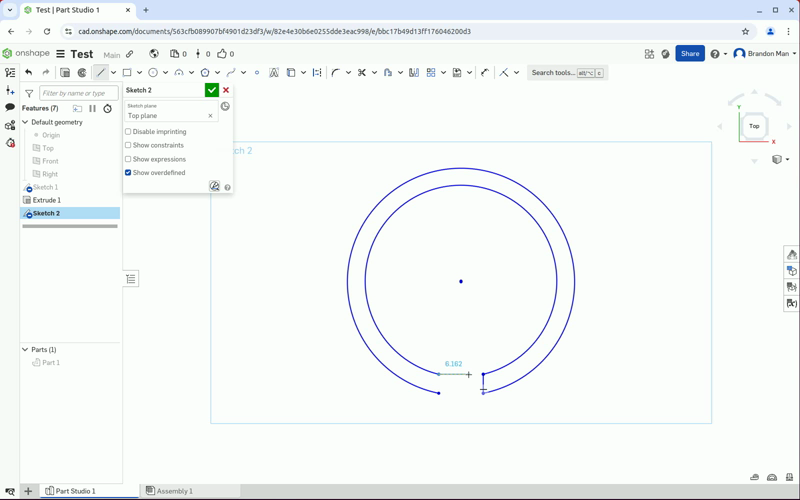
mouse_move(438, 393)
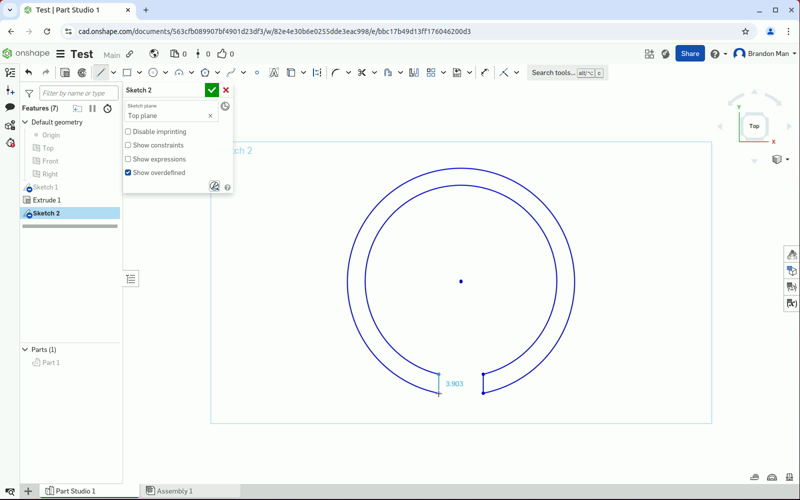
key_up(shift)
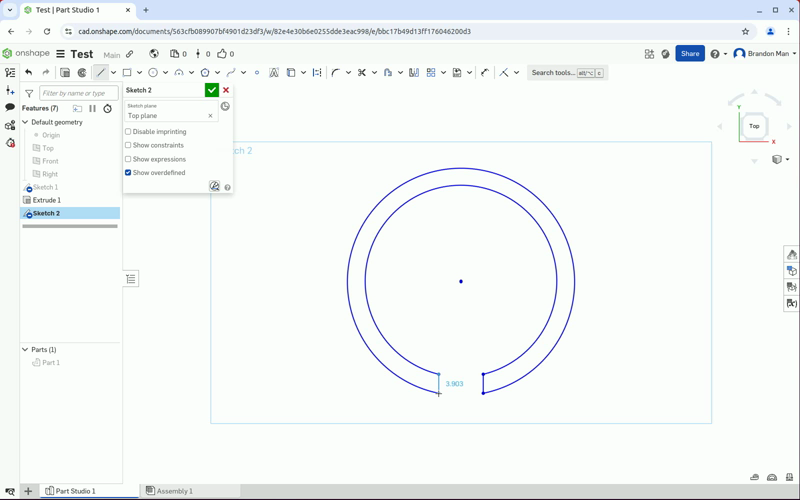
click(438, 393)
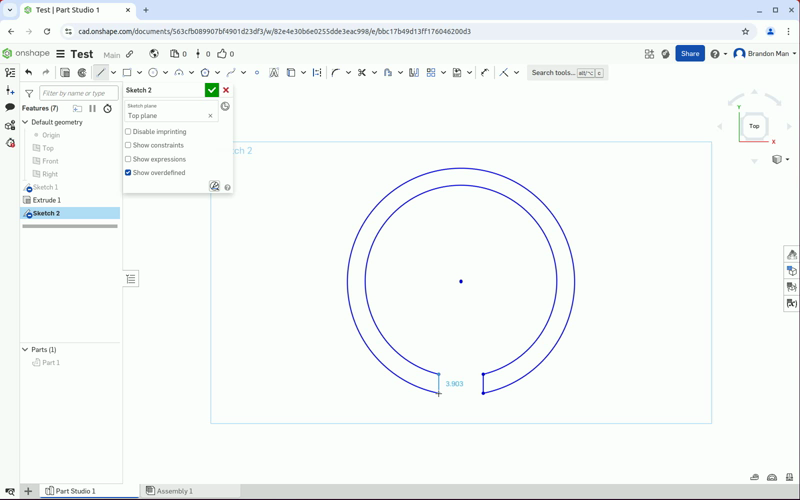
key(esc)
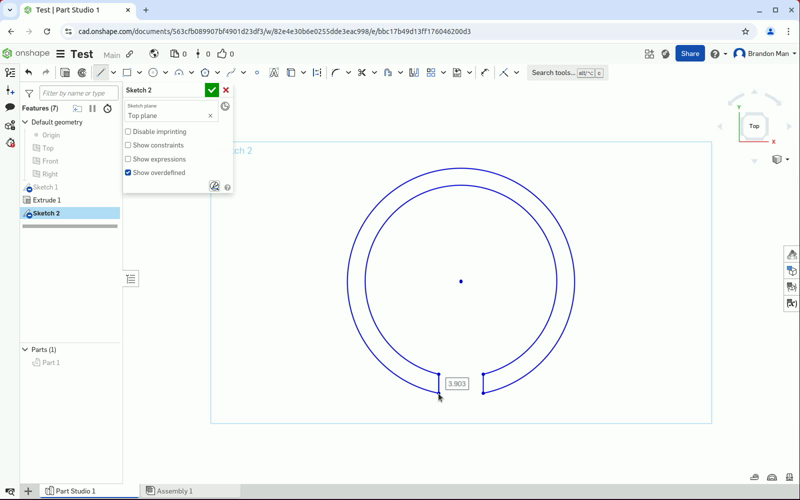
mouse_move(549, 227)
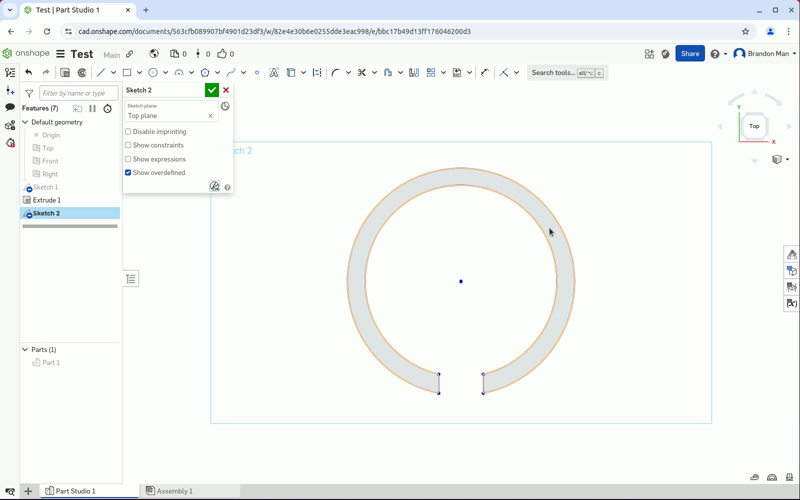
click(549, 227)
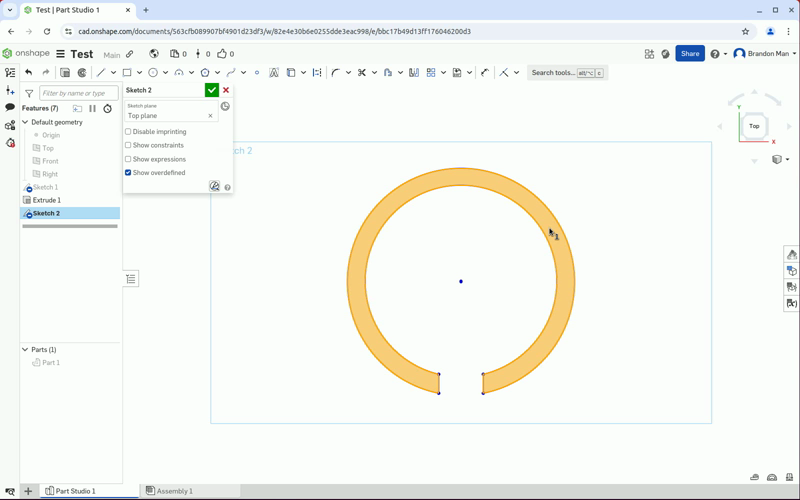
mouse_move(73, 352)
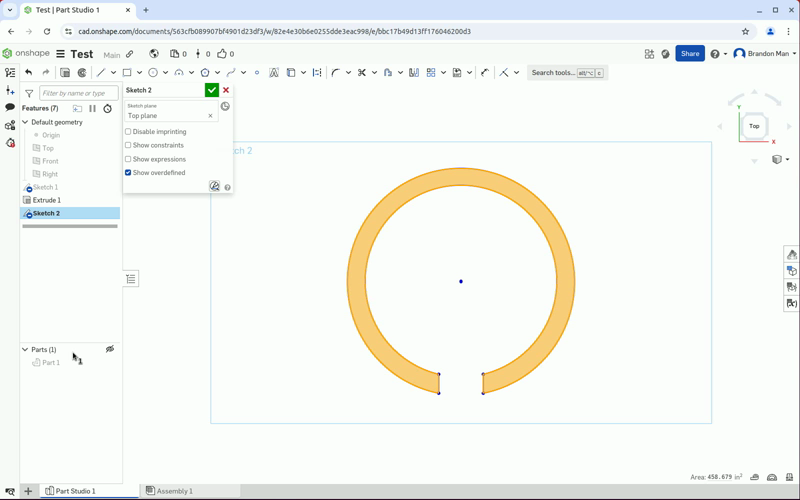
key(shift+y)
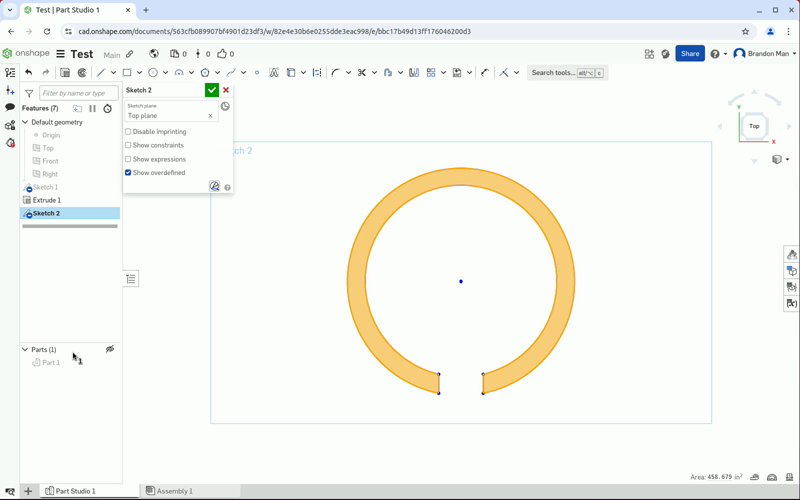
key(shift+e)
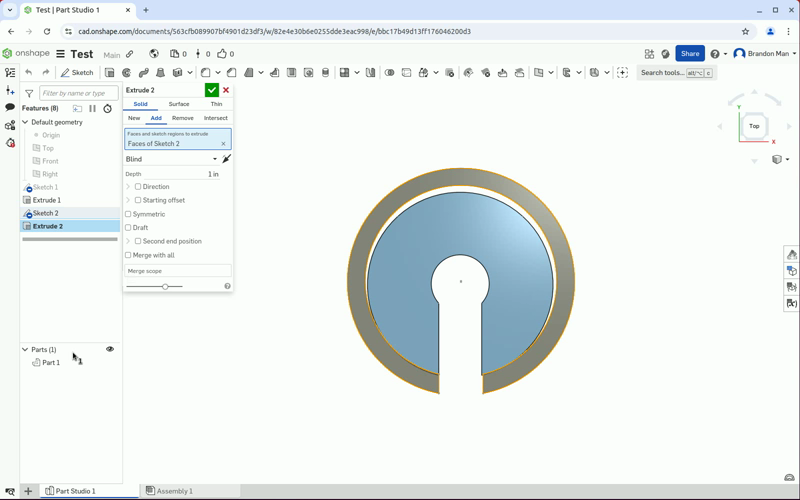
mouse_move(143, 106)
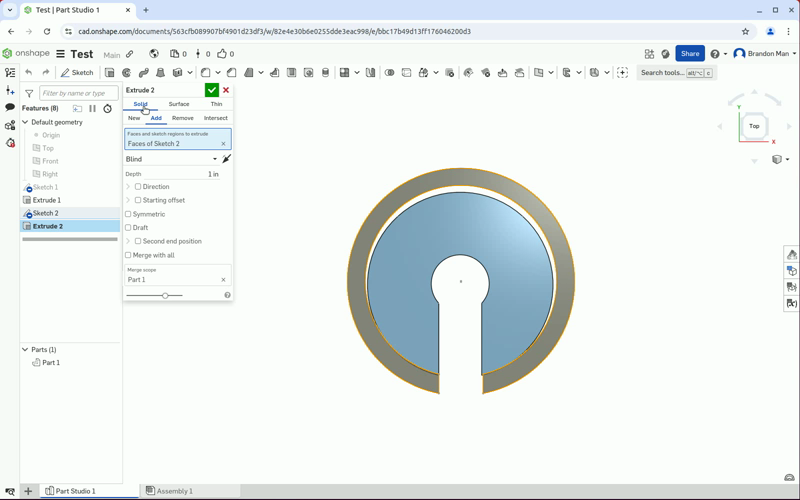
click(143, 106)
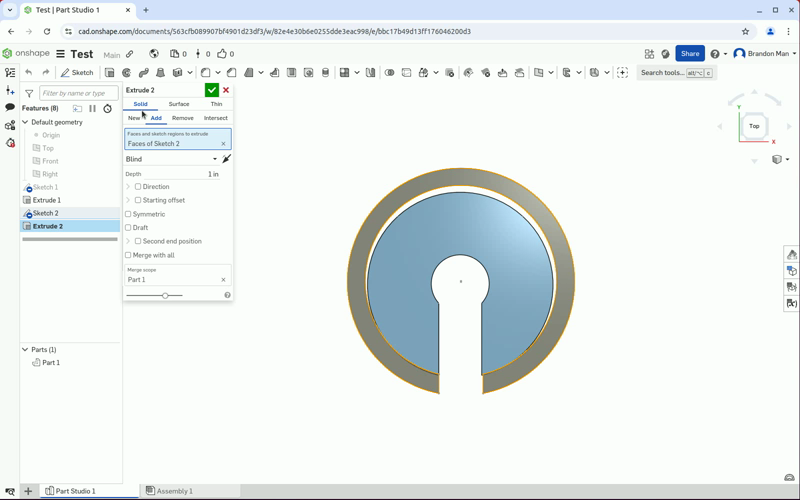
mouse_move(137, 120)
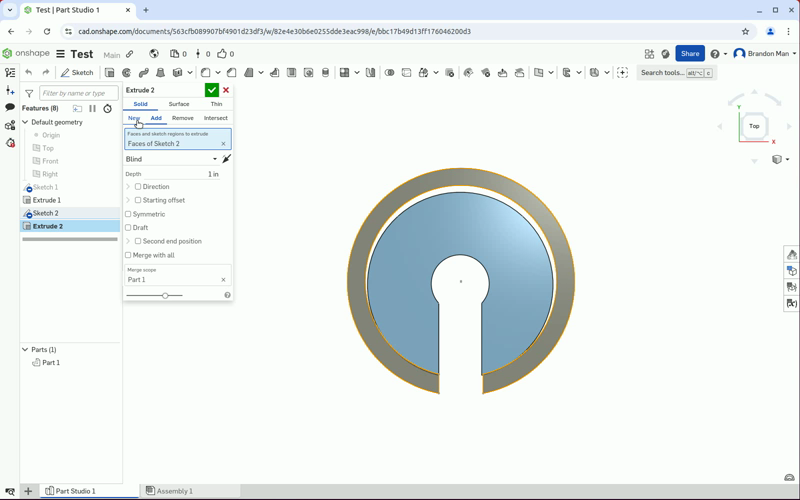
click(137, 120)
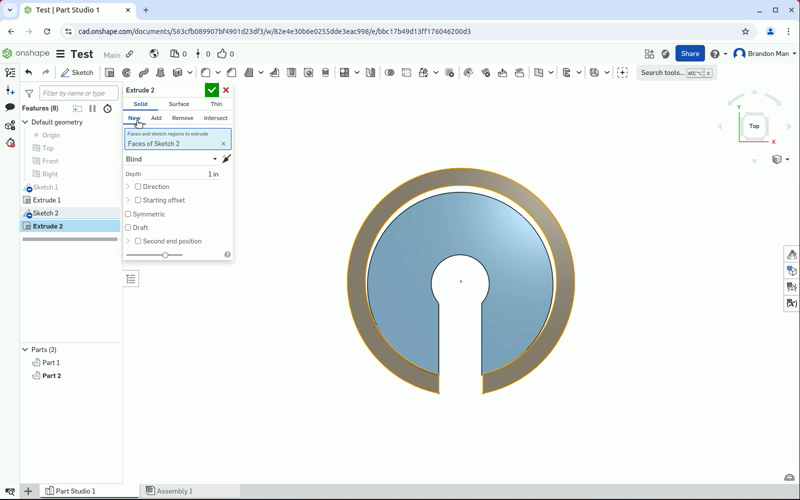
key(tab, 4)
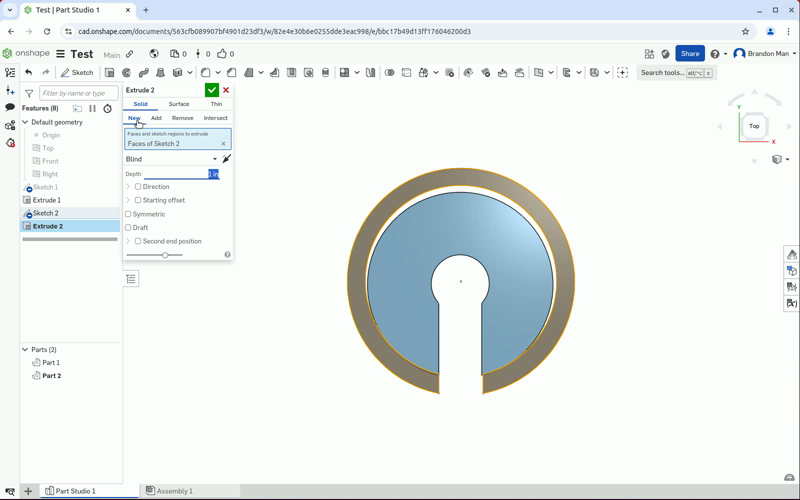
text(1.204)
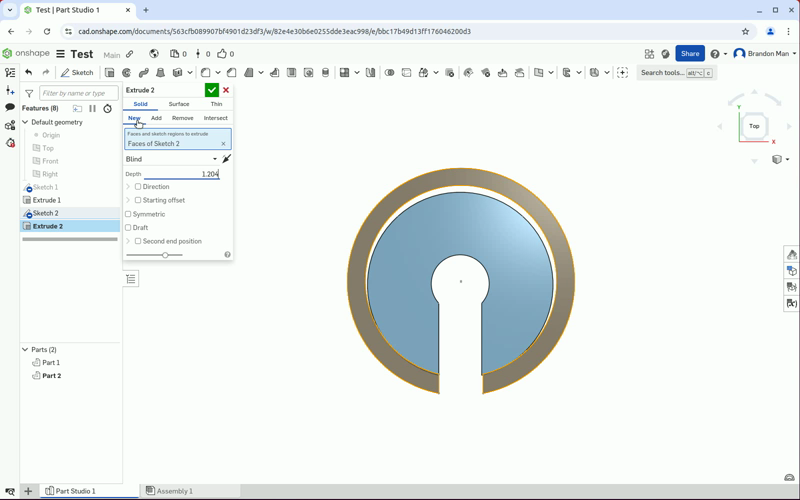
key(enter)
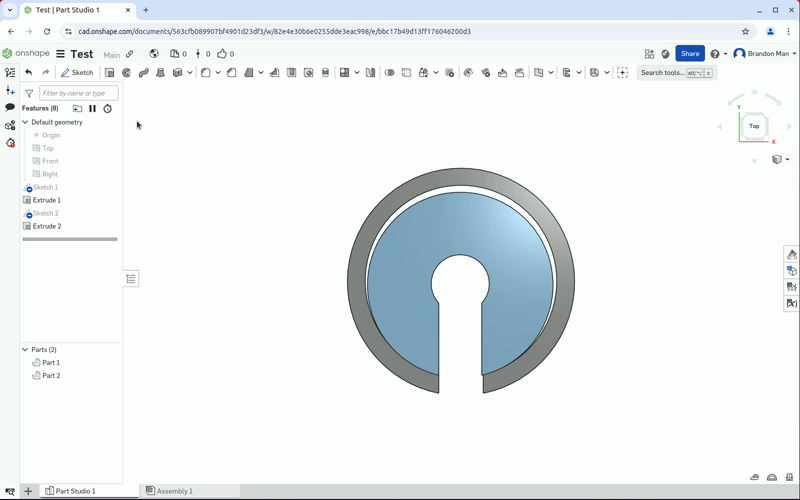
key(shift+h)
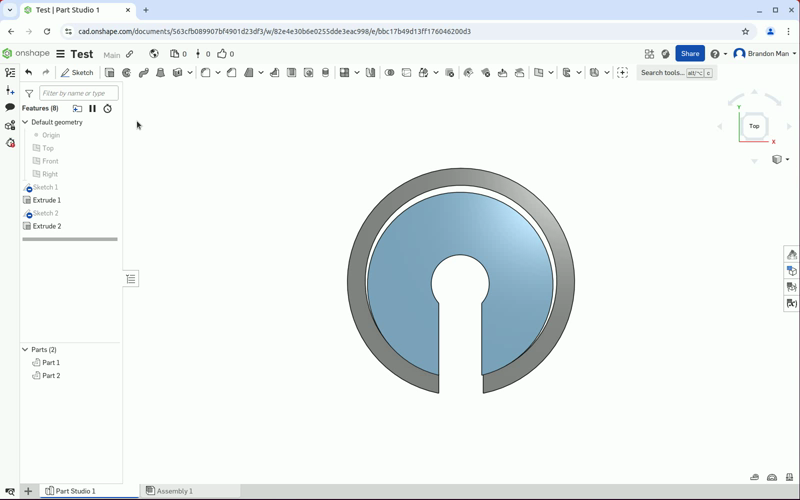
key(shift+h)
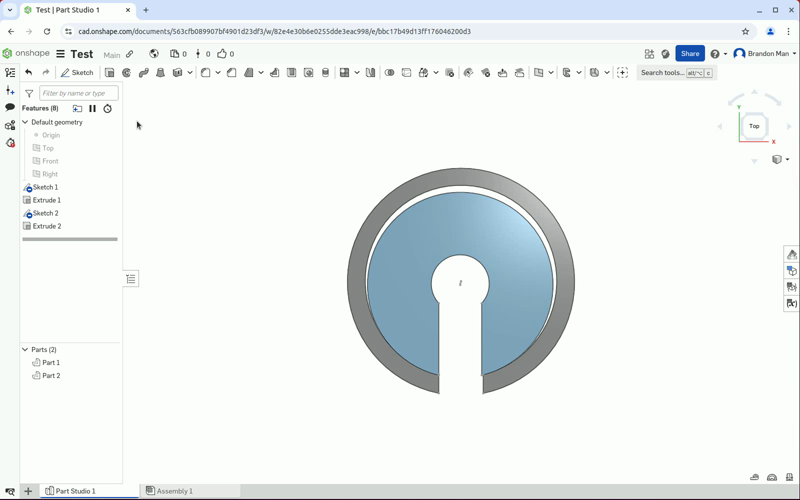
key(shift+7)
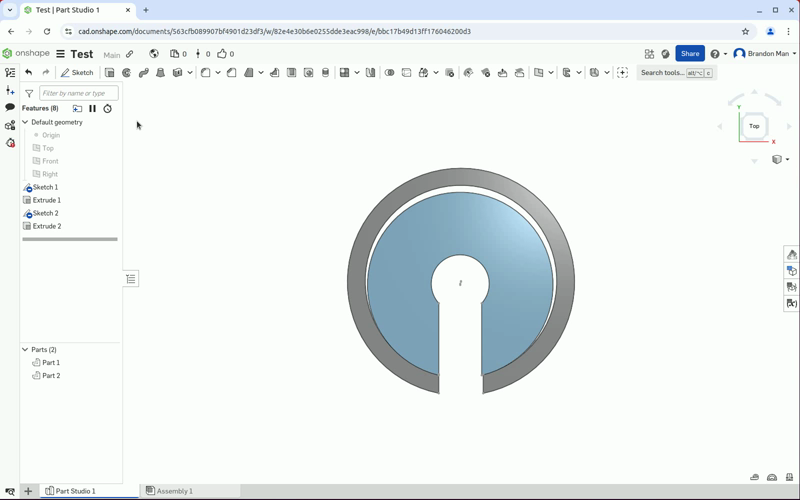
key(up, 3)
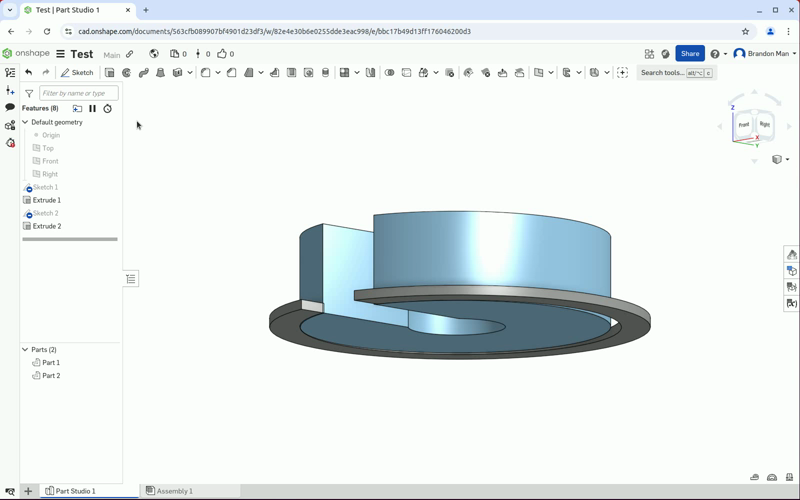
key(left, 3)
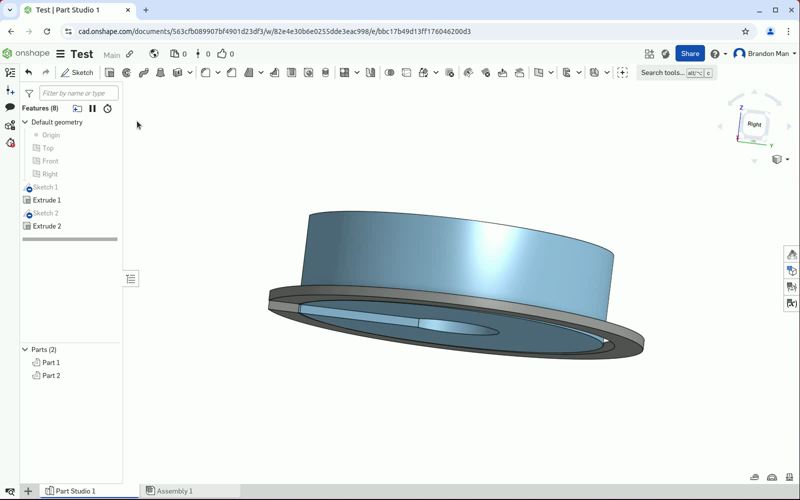
key(right, 3)
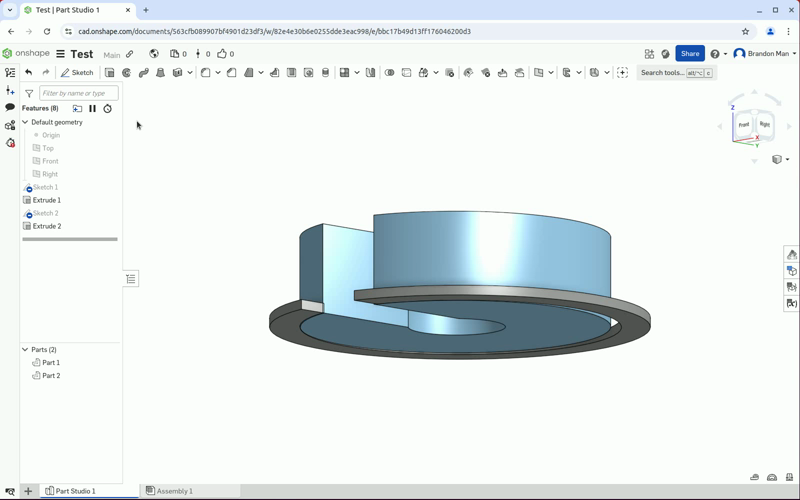
key(down, 3)
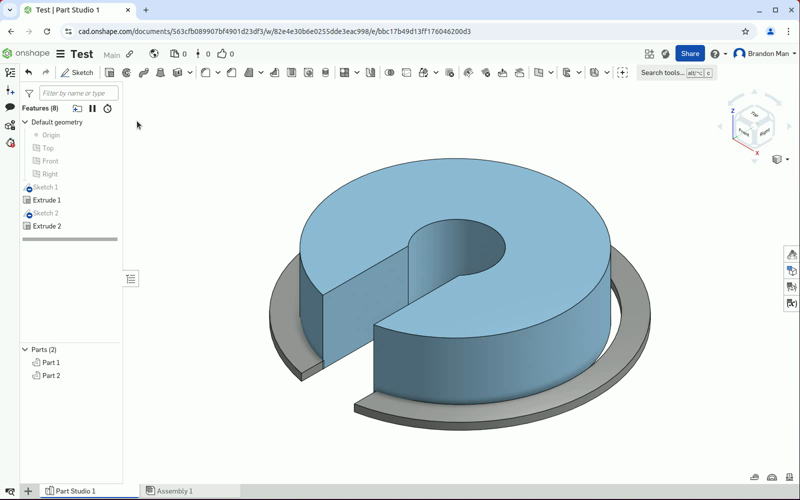
mouse_move(73, 189)
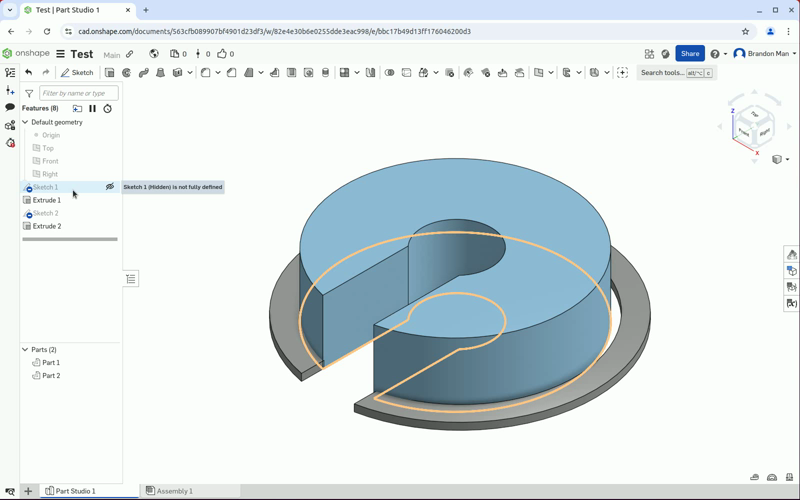
click(73, 189)